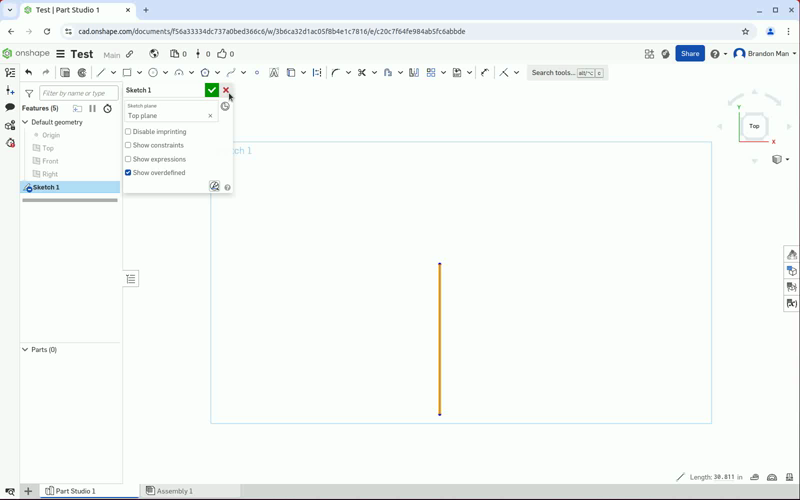
key(shift+h)
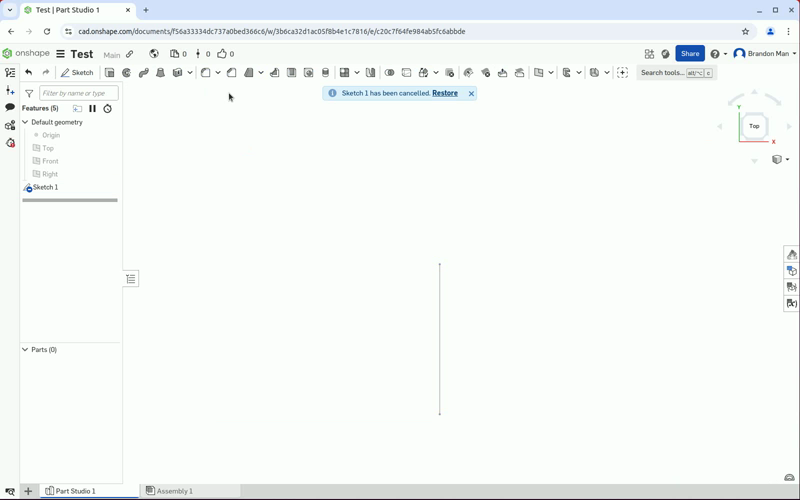
key(shift+s)
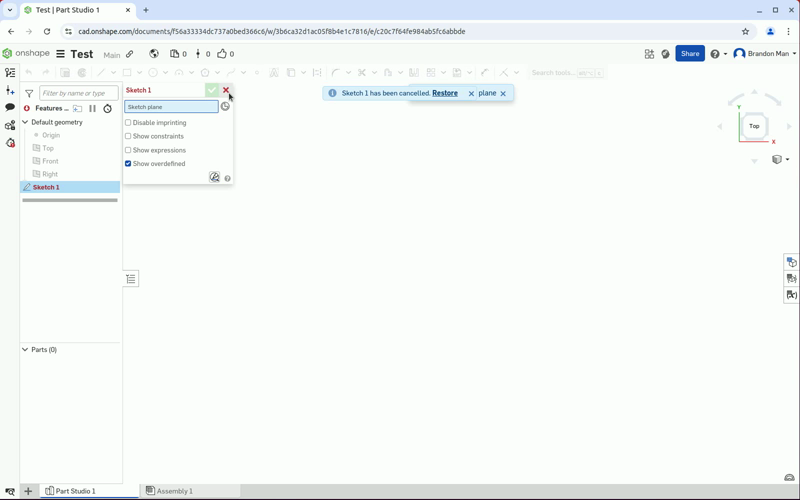
mouse_move(73, 150)
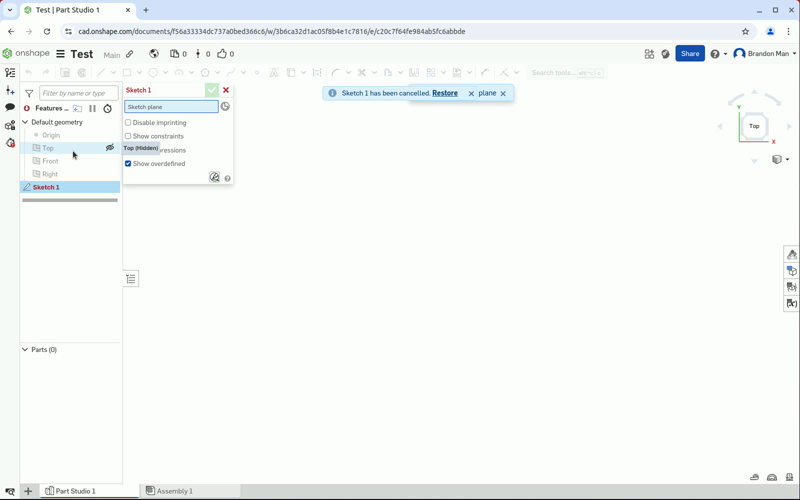
click(73, 150)
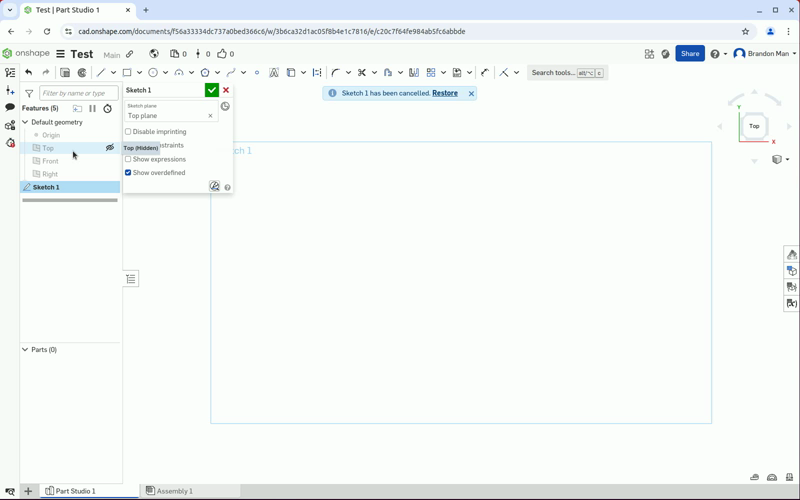
mouse_move(73, 352)
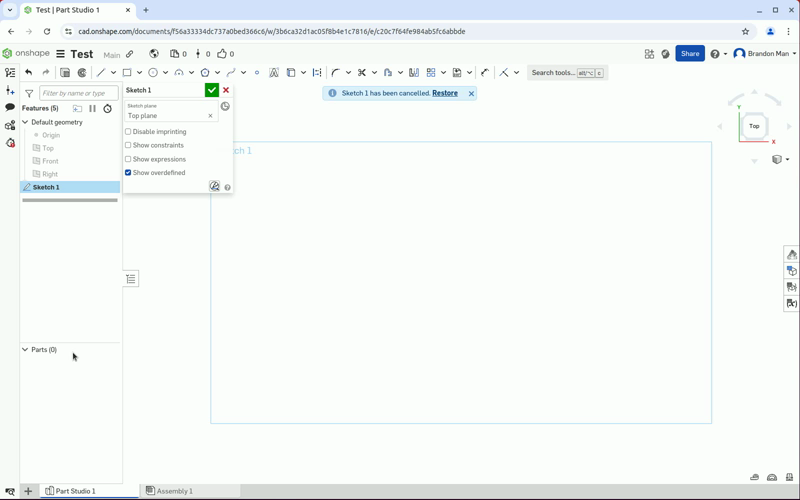
key(y)
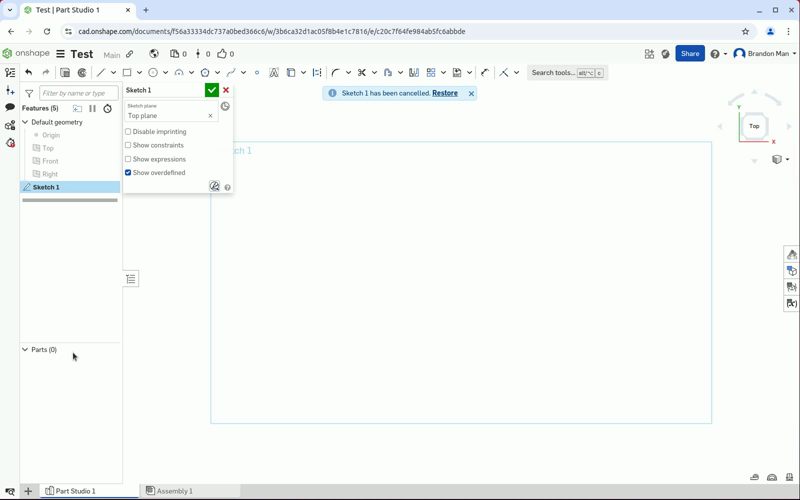
key(l)
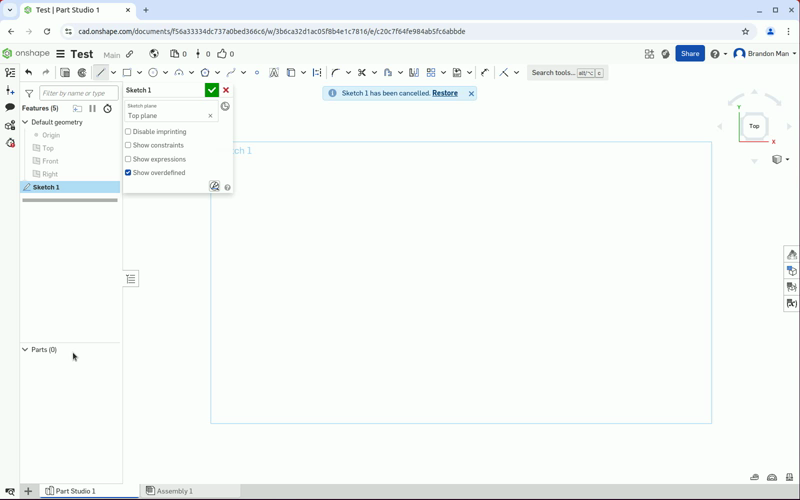
key_down(shift)
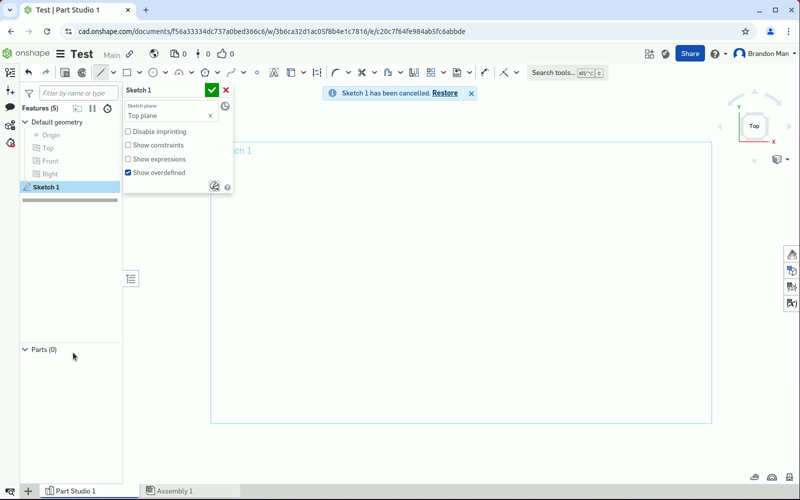
mouse_move(516, 282)
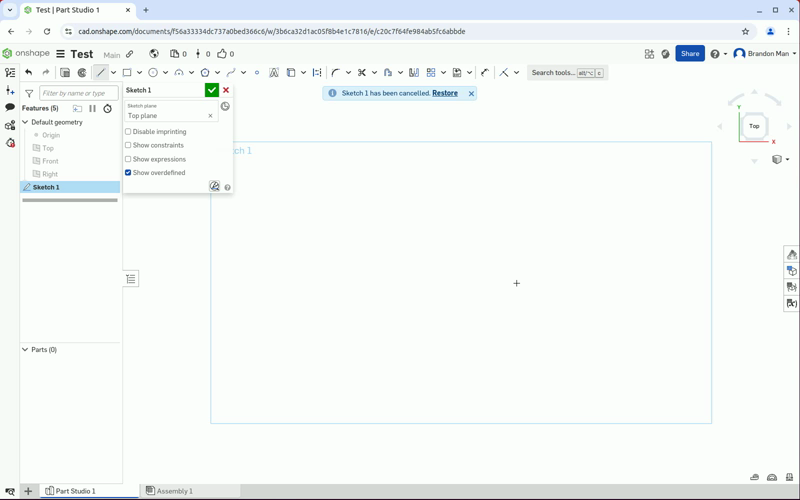
click(516, 282)
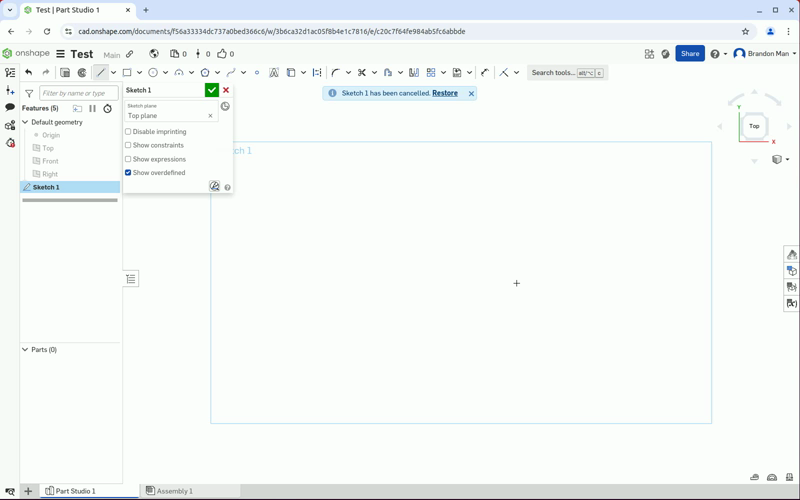
key_up(shift)
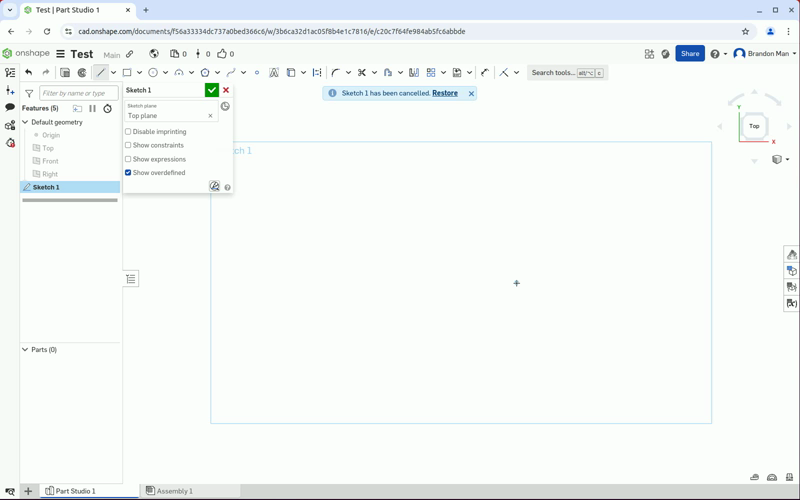
key_down(shift)
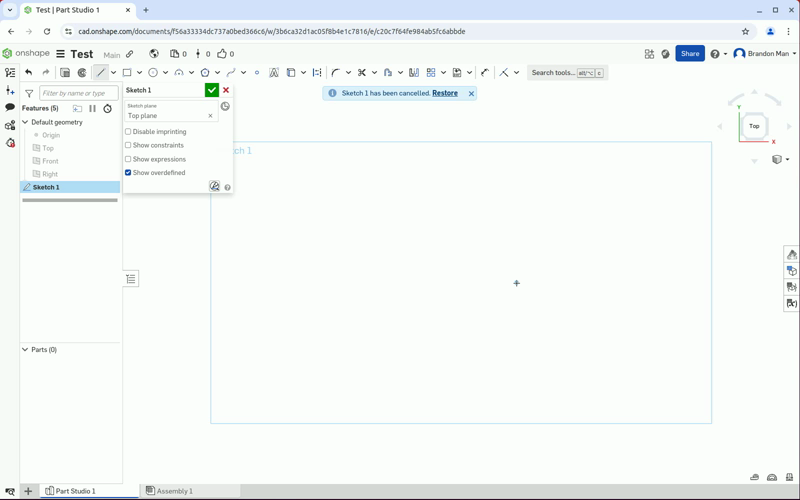
mouse_move(546, 282)
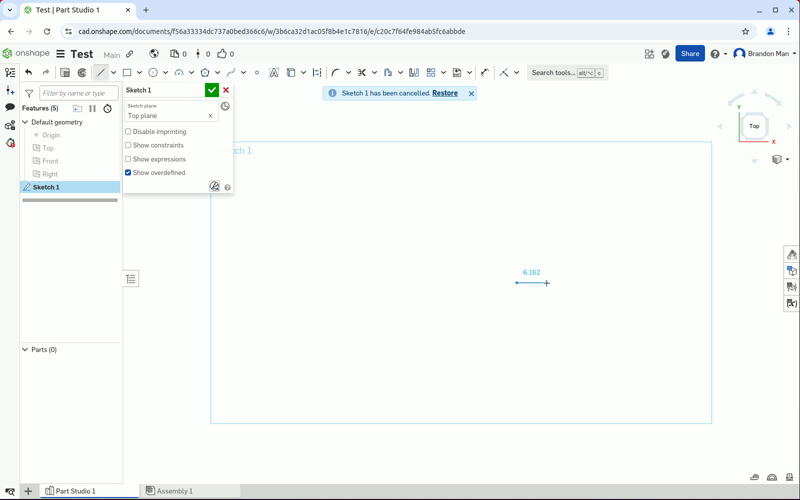
mouse_move(573, 282)
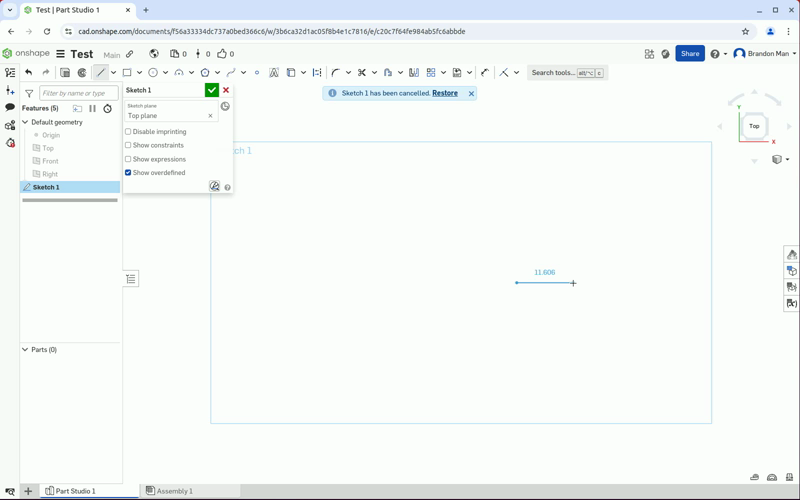
click(573, 282)
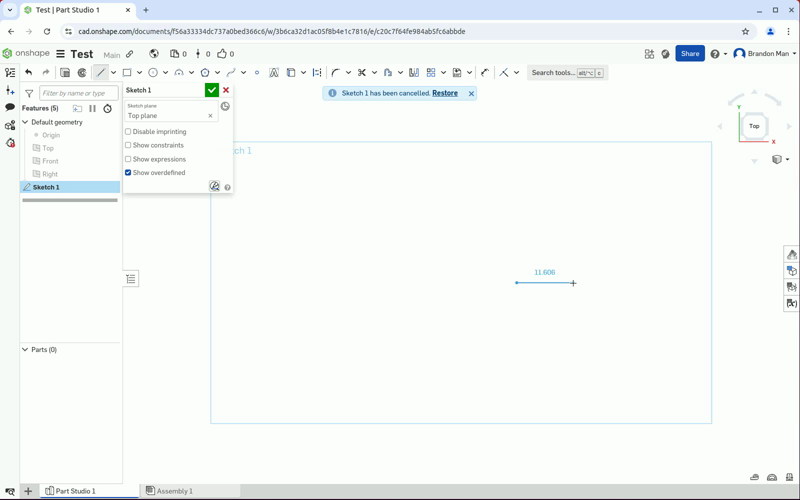
key_up(shift)
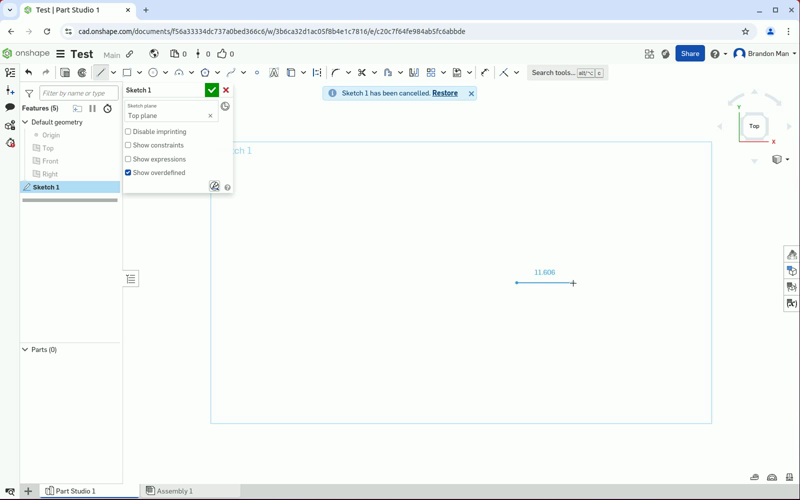
key_down(shift)
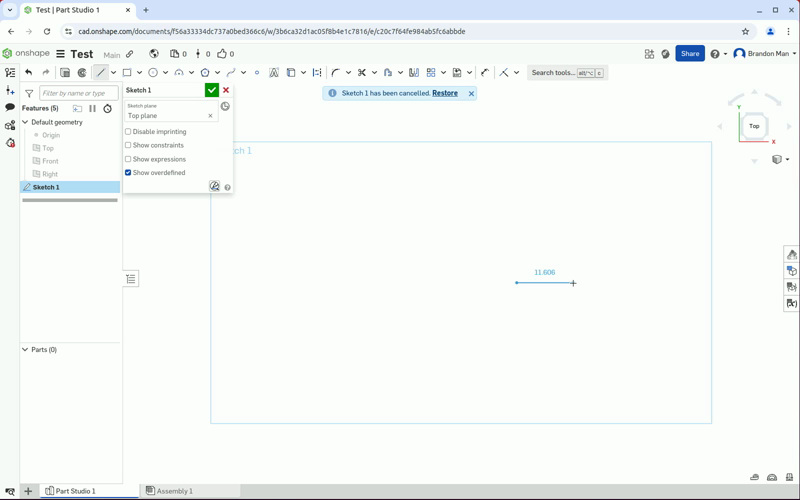
mouse_move(516, 207)
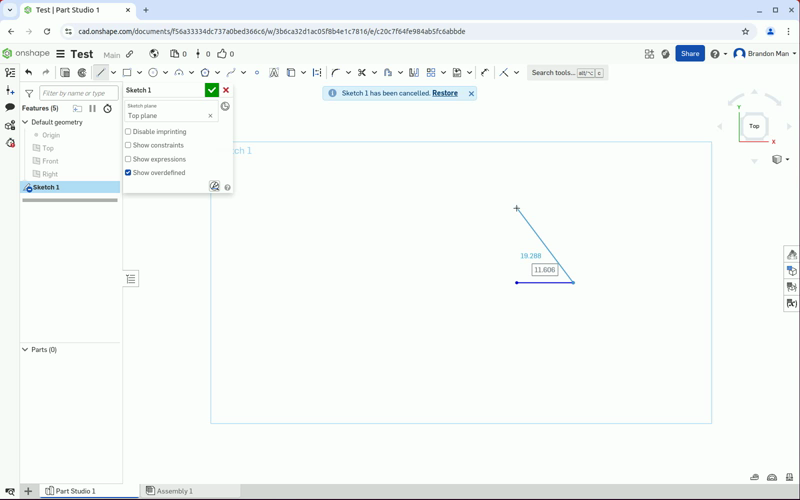
click(516, 207)
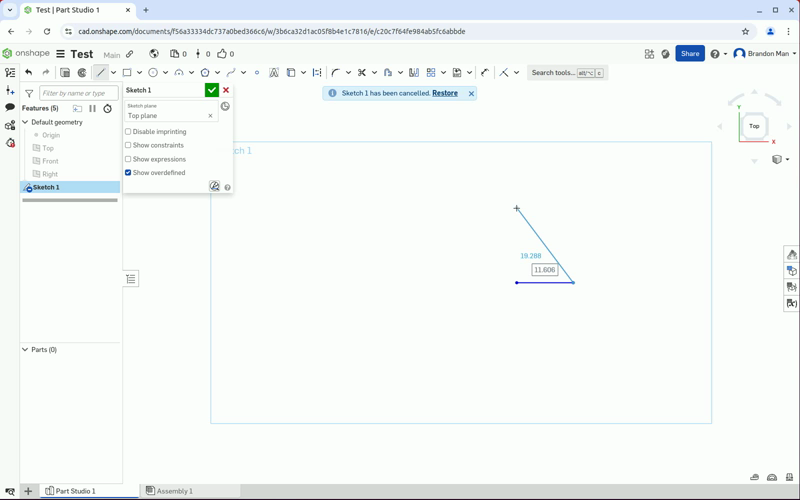
key_up(shift)
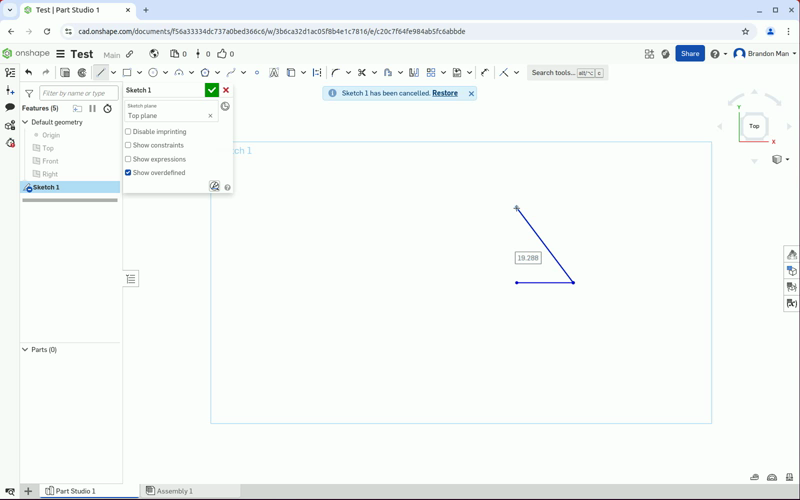
key_down(shift)
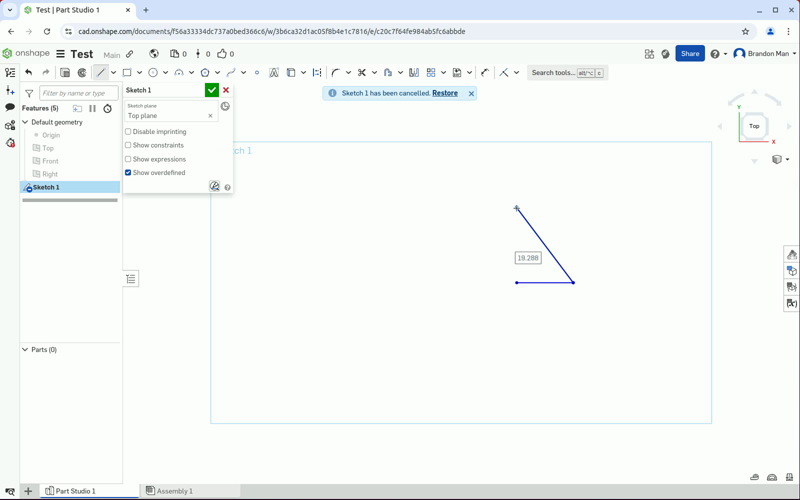
mouse_move(516, 282)
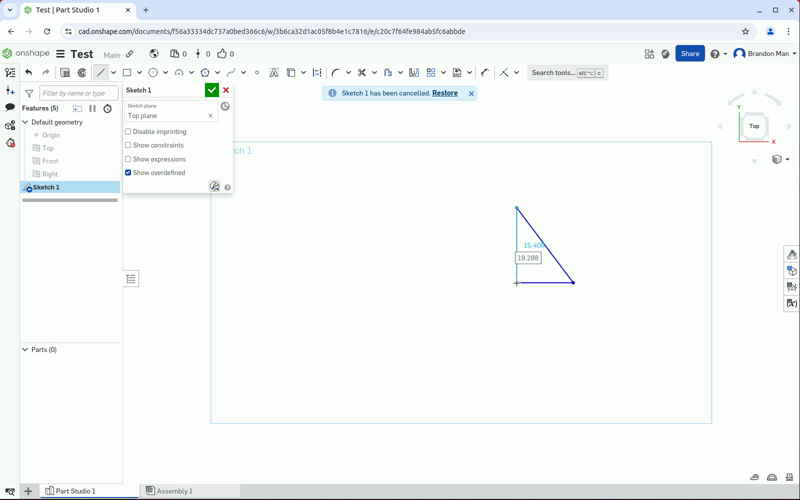
key_up(shift)
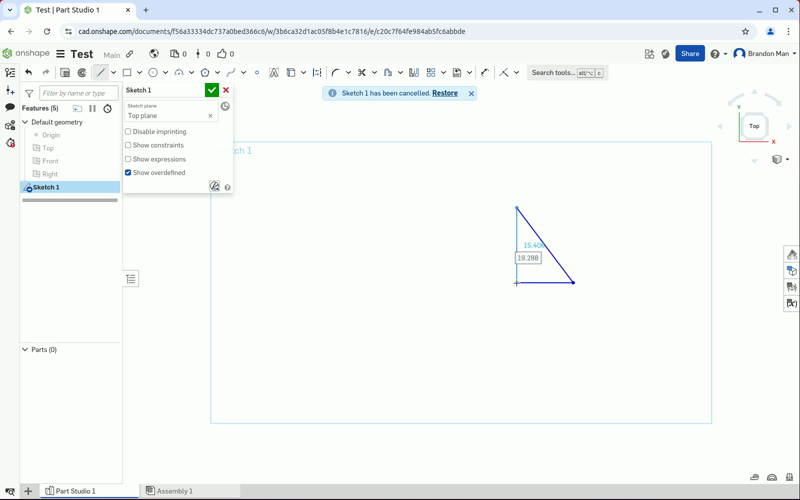
click(516, 282)
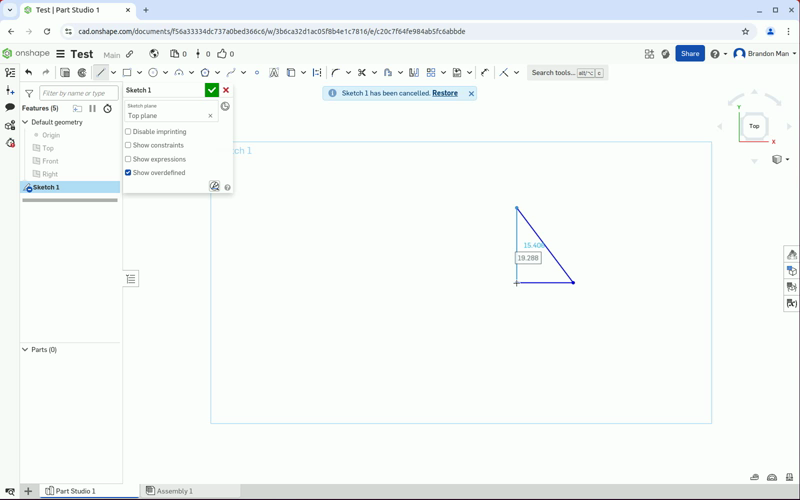
key(esc)
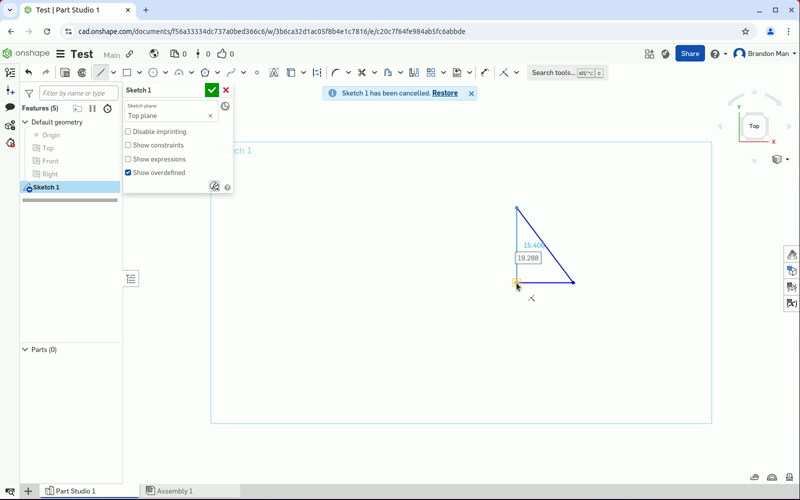
mouse_move(547, 257)
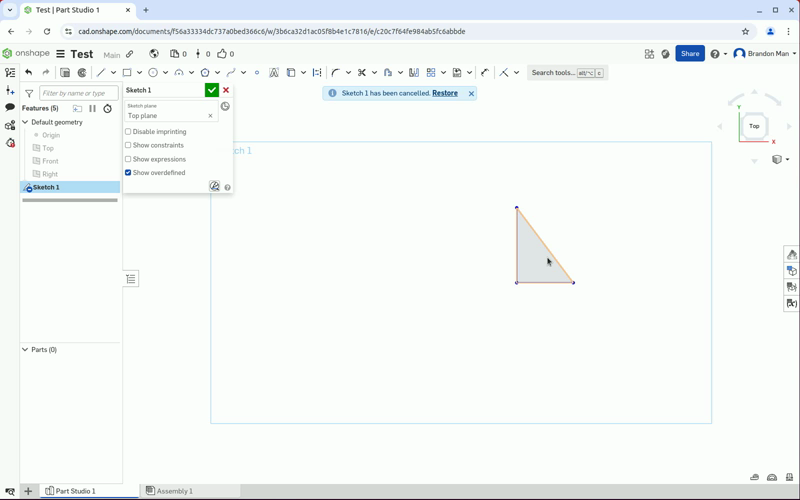
click(547, 257)
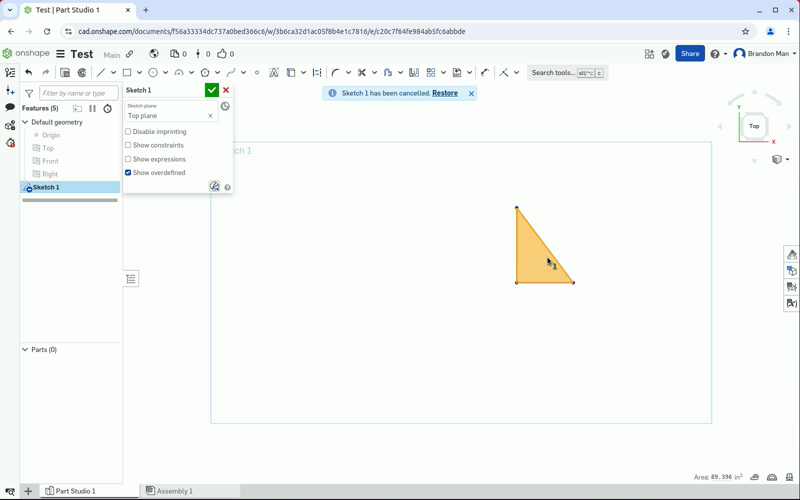
mouse_move(73, 352)
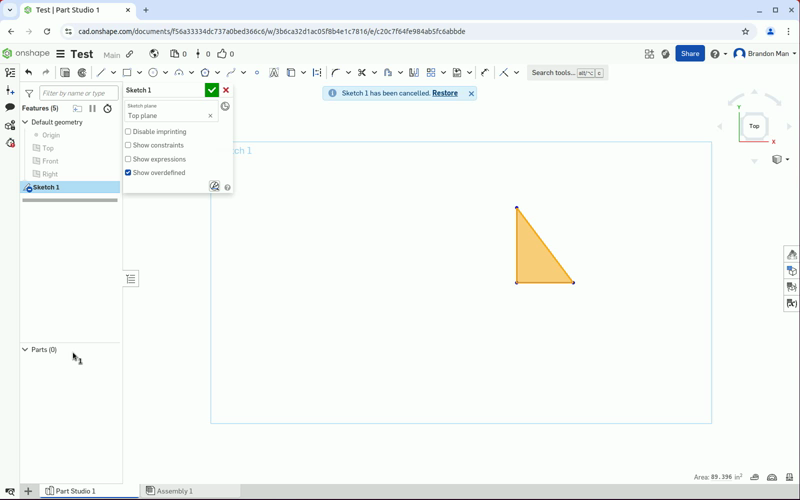
key(shift+y)
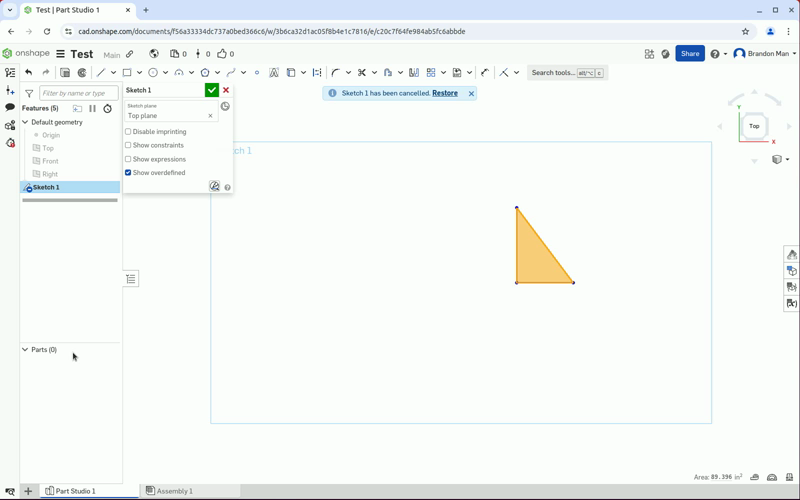
key(shift+e)
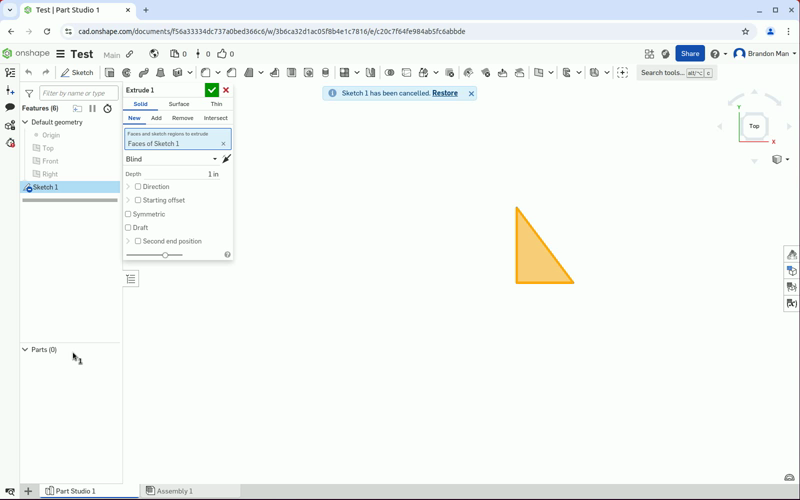
mouse_move(143, 106)
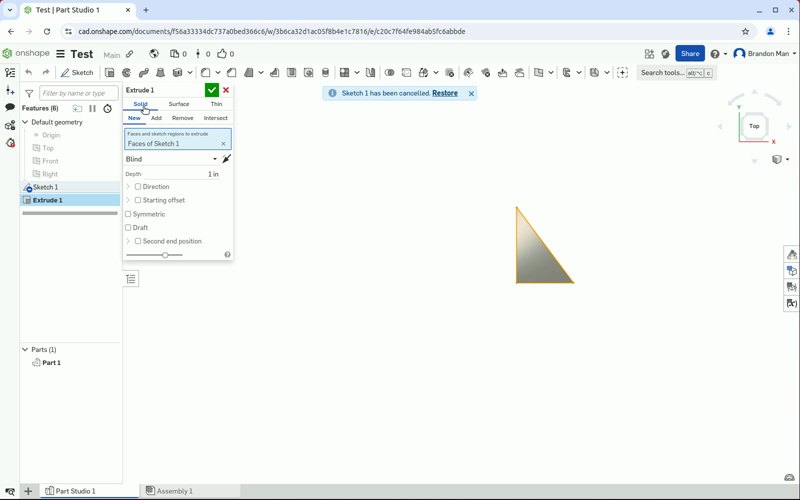
click(143, 106)
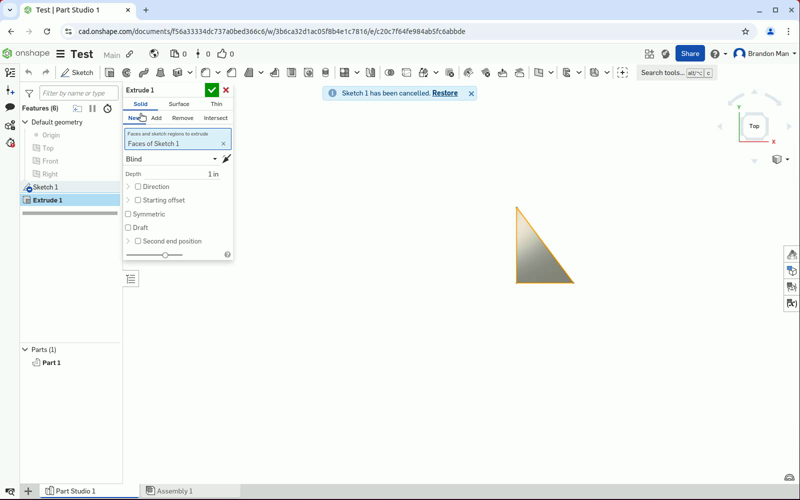
mouse_move(137, 120)
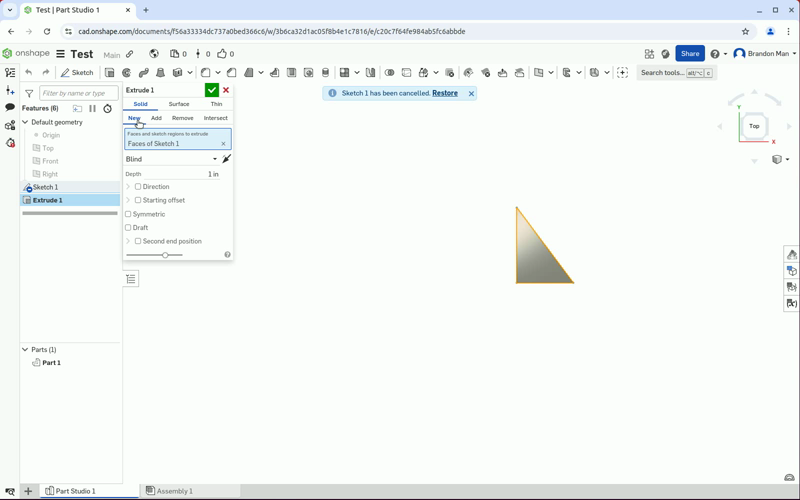
click(137, 120)
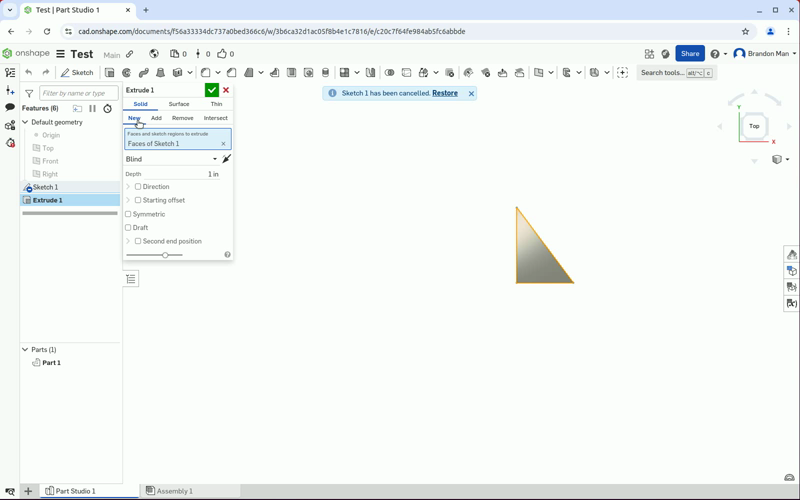
key(tab, 4)
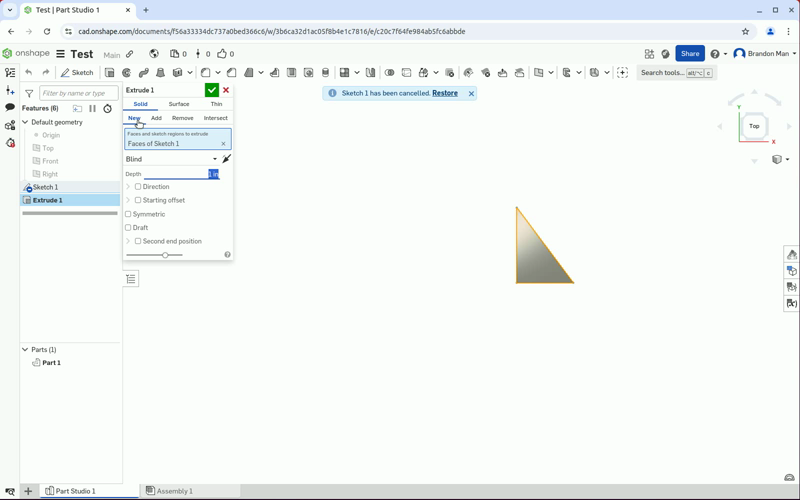
text(3.851)
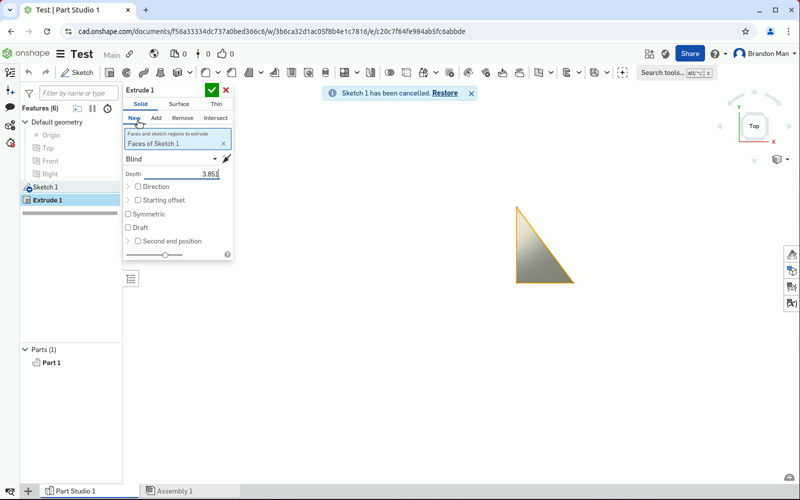
key(enter)
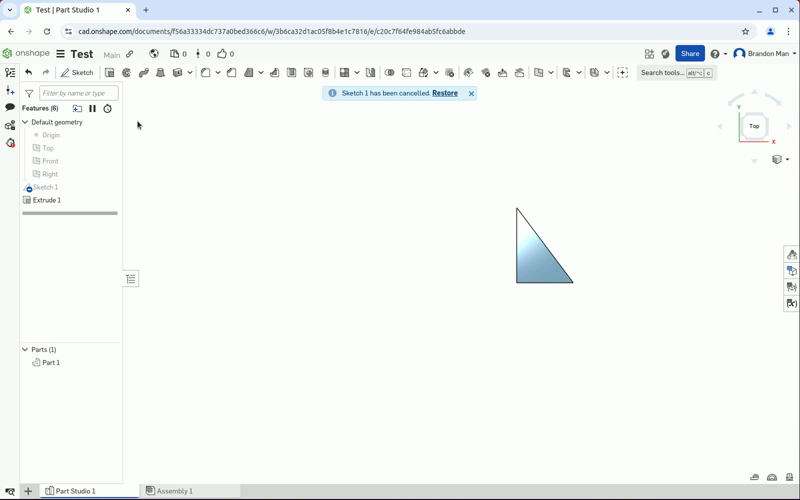
key(shift+h)
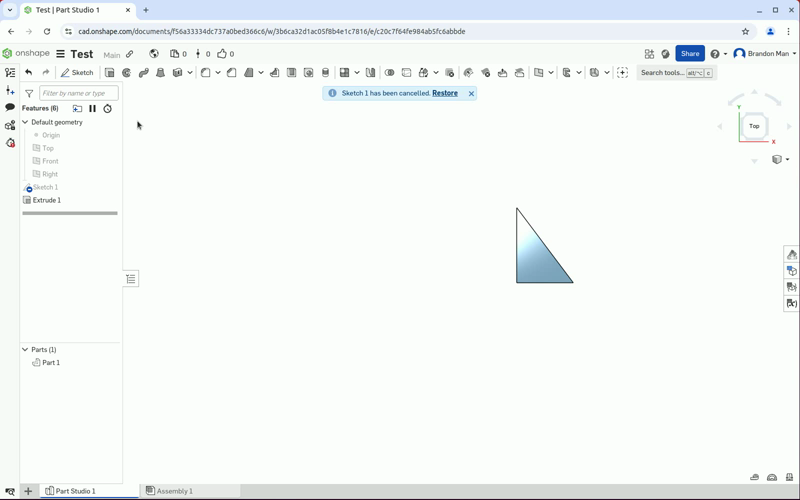
key(shift+h)
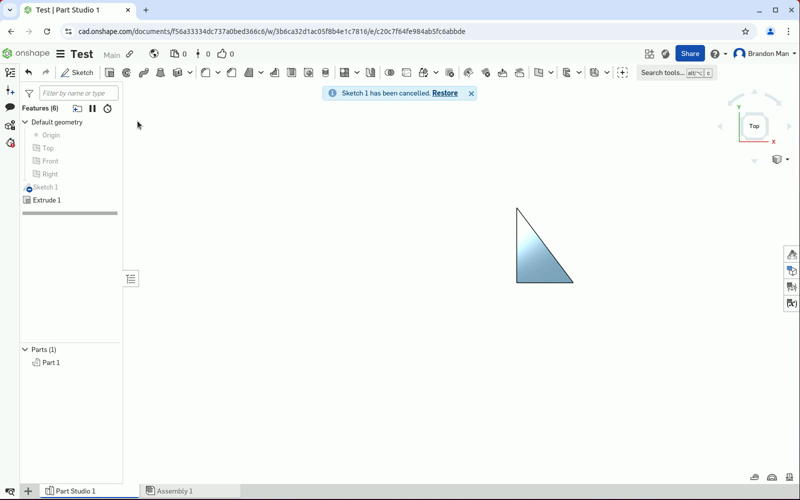
mouse_move(73, 189)
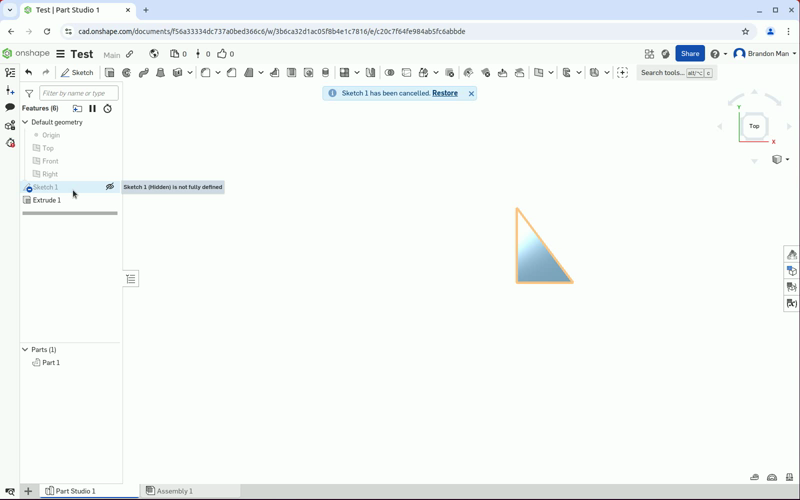
click(73, 189)
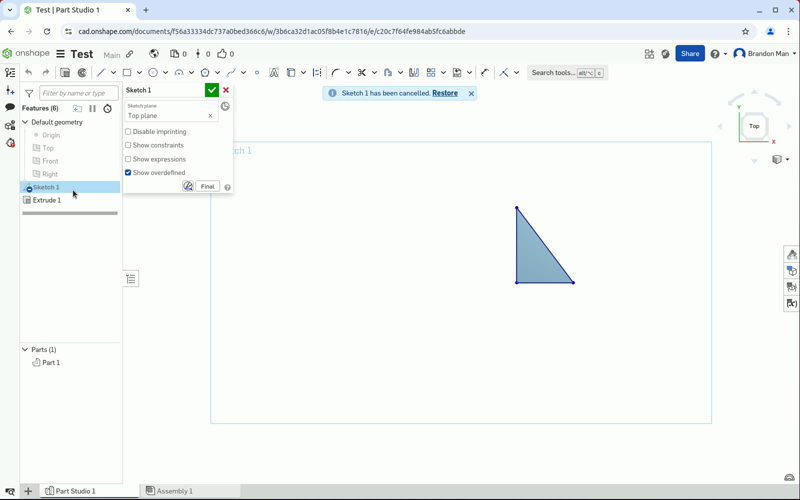
mouse_move(229, 92)
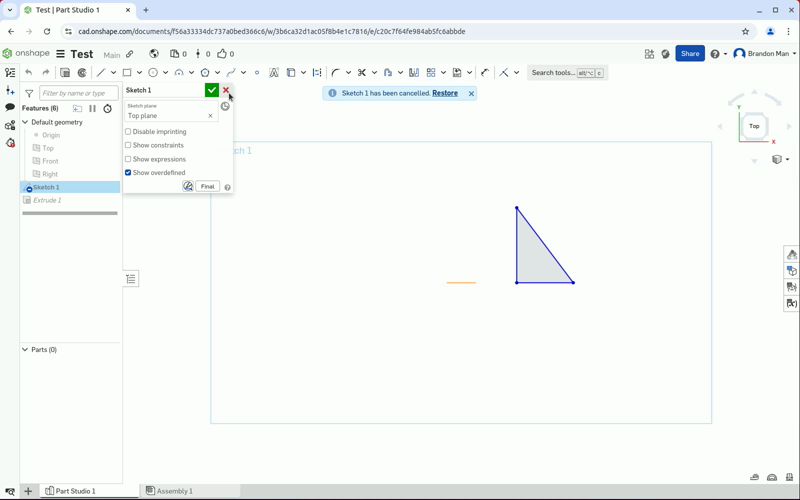
click(229, 92)
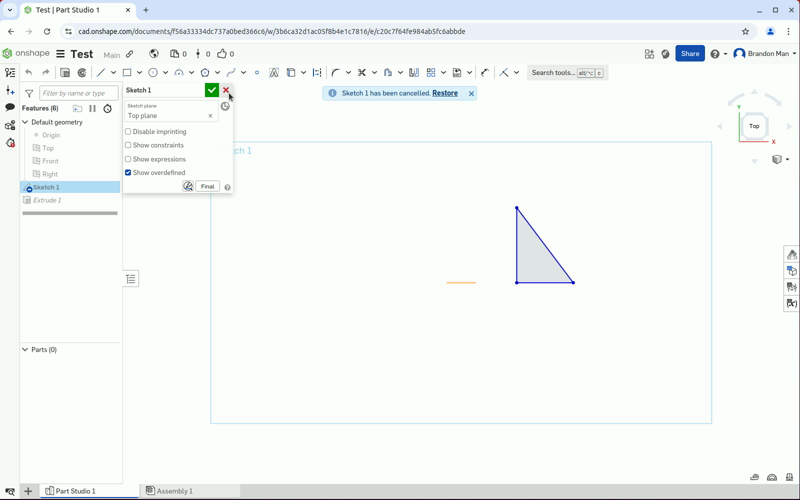
key(shift+s)
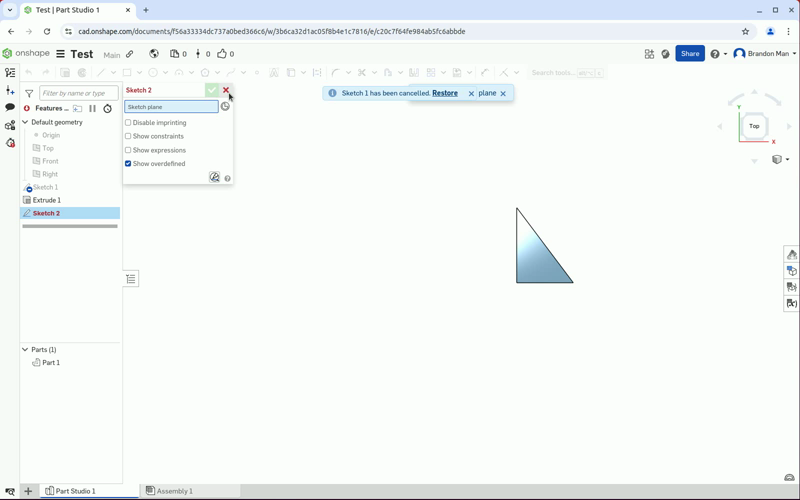
mouse_move(73, 150)
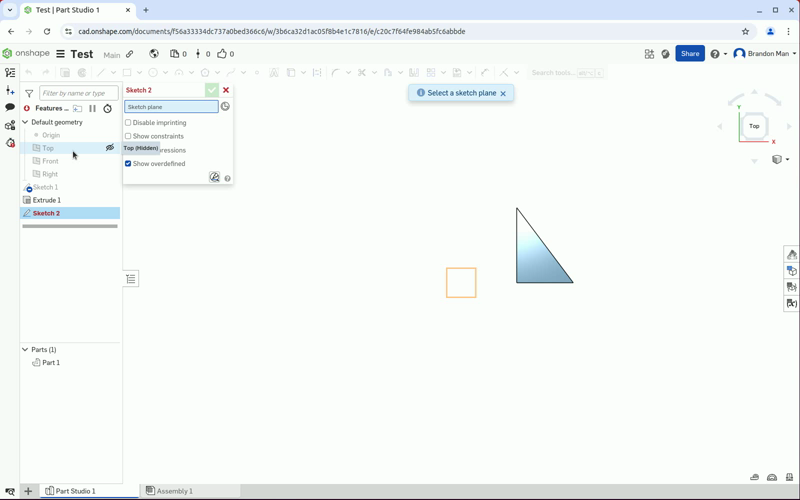
click(73, 150)
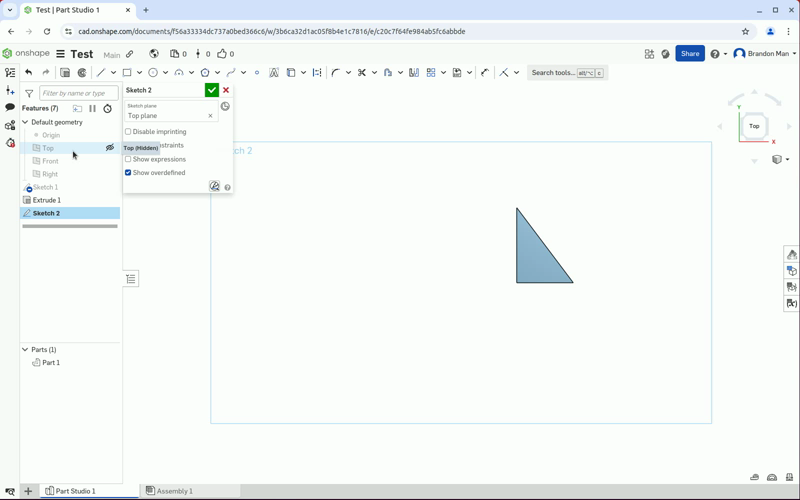
mouse_move(73, 352)
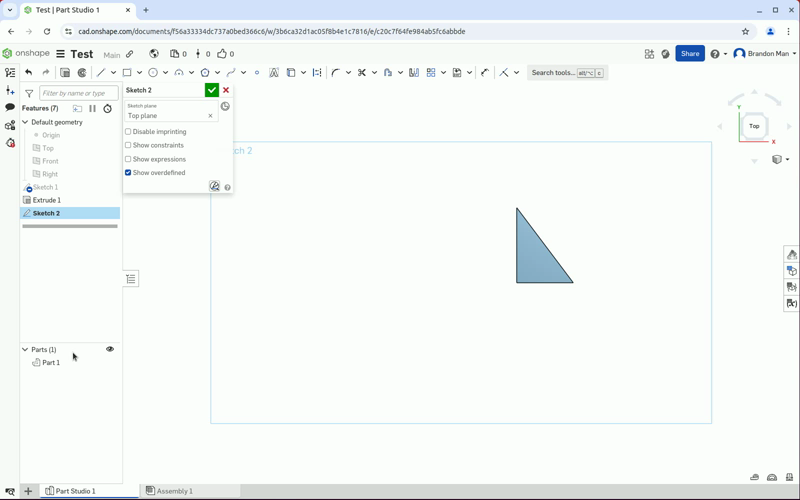
key(y)
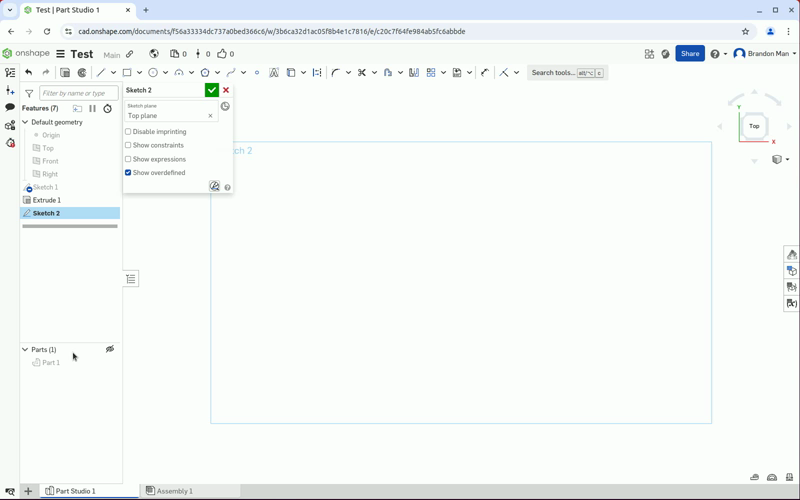
key(l)
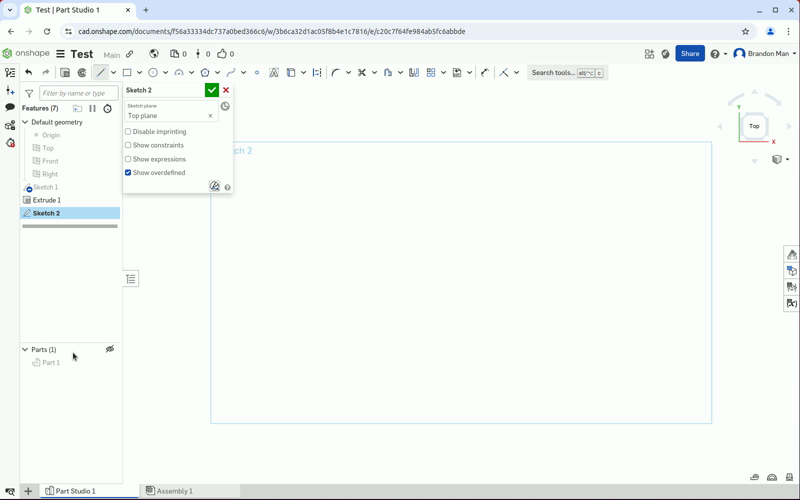
key_down(shift)
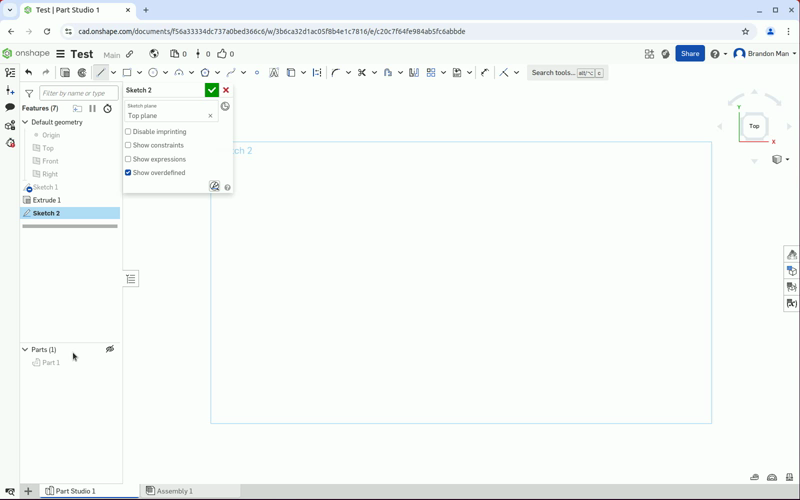
mouse_move(460, 282)
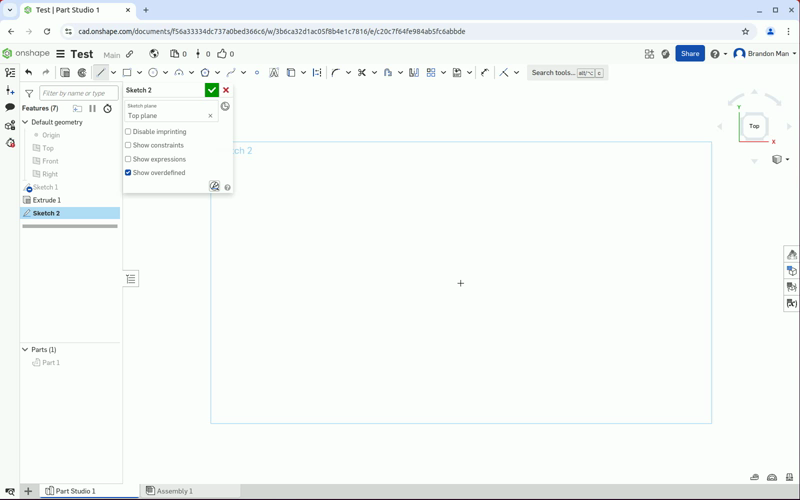
click(460, 282)
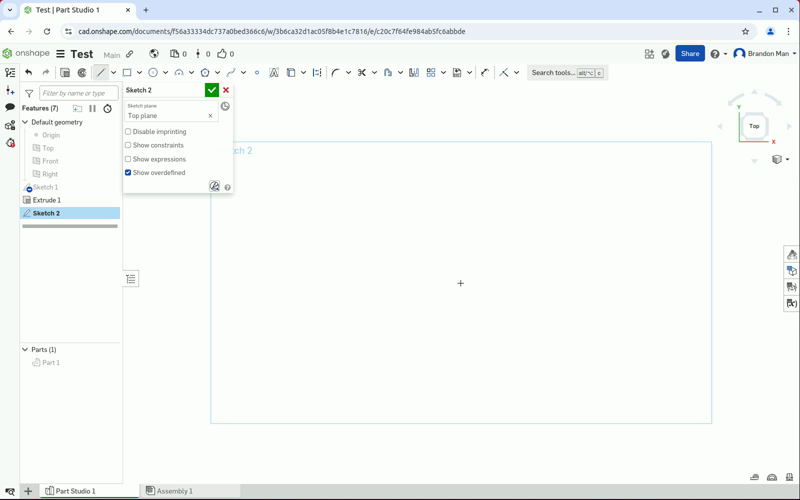
key_up(shift)
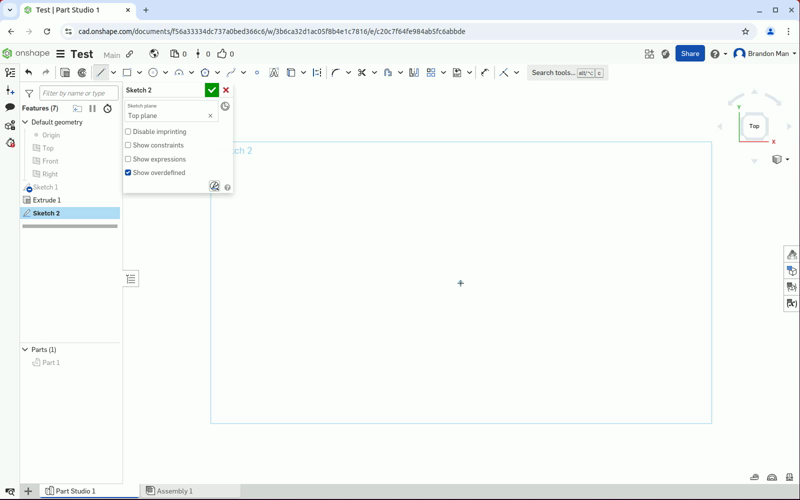
key_down(shift)
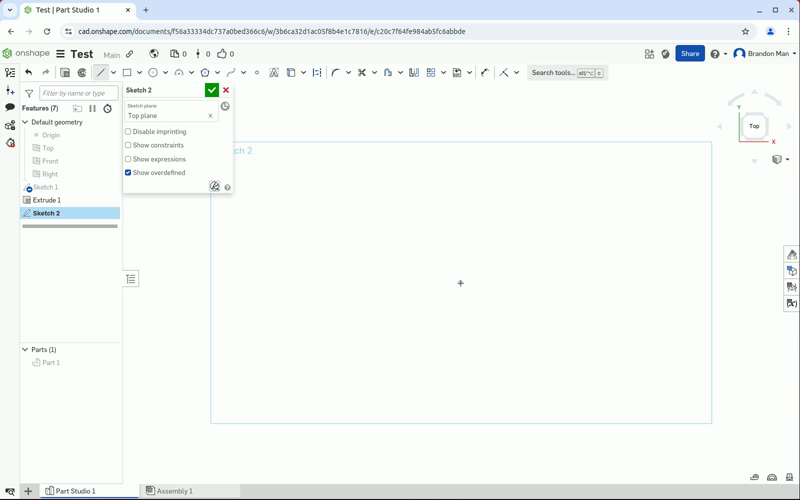
mouse_move(490, 282)
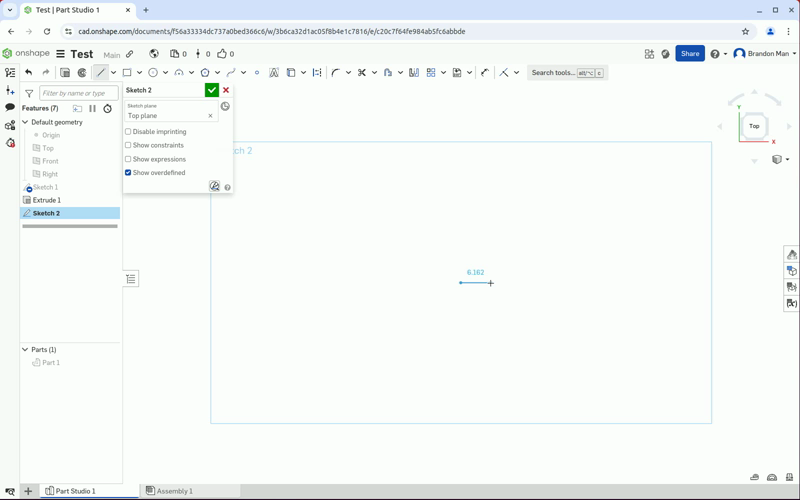
mouse_move(517, 282)
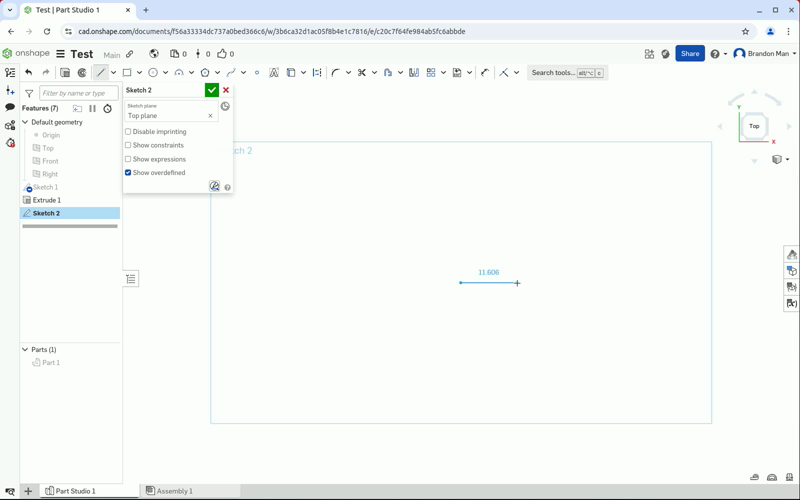
click(517, 282)
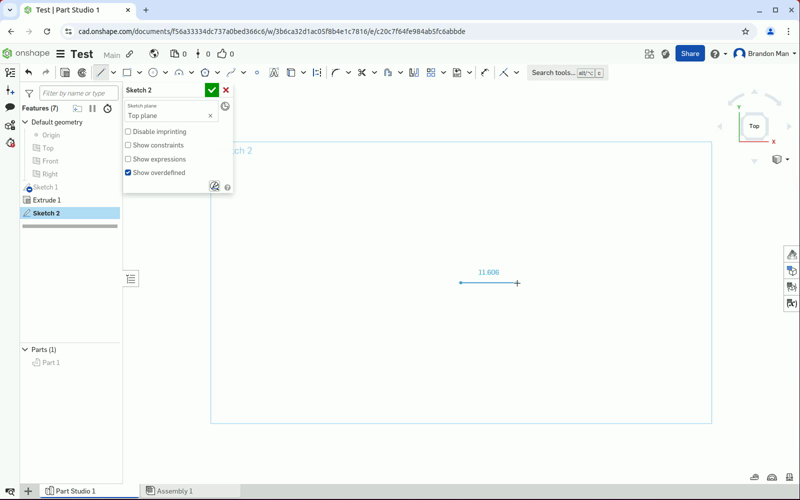
key_up(shift)
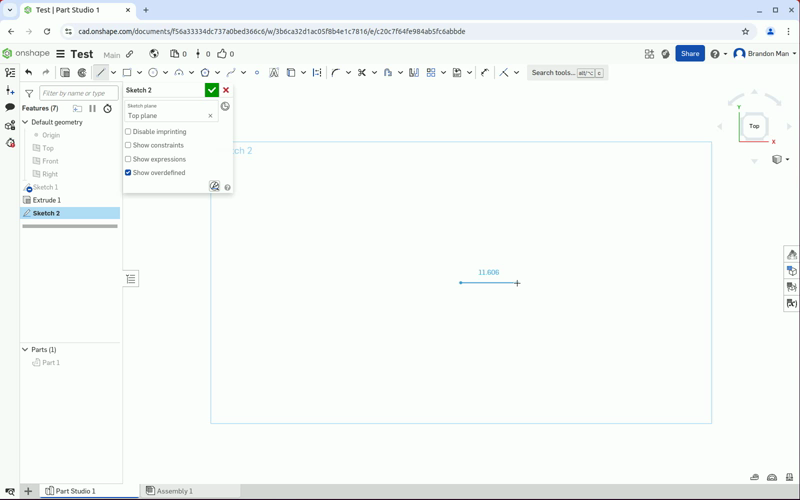
key_down(shift)
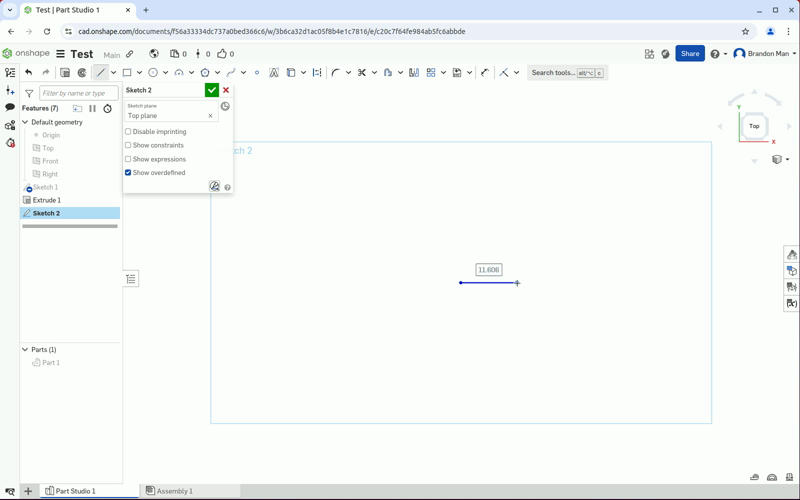
mouse_move(517, 207)
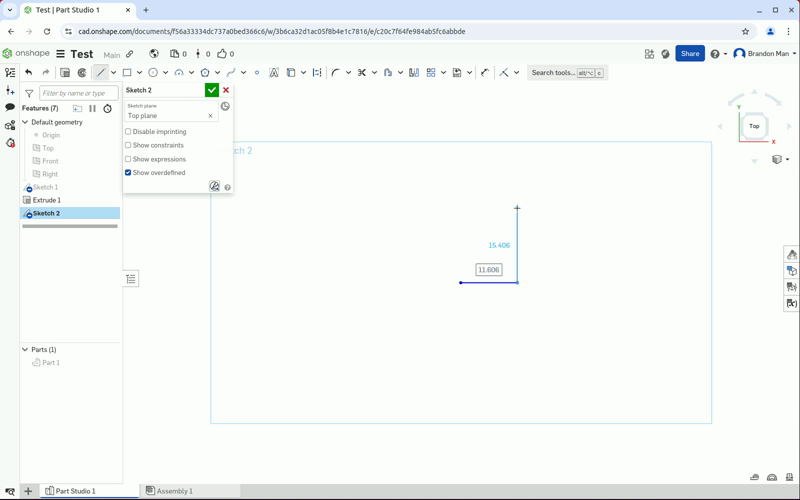
click(517, 207)
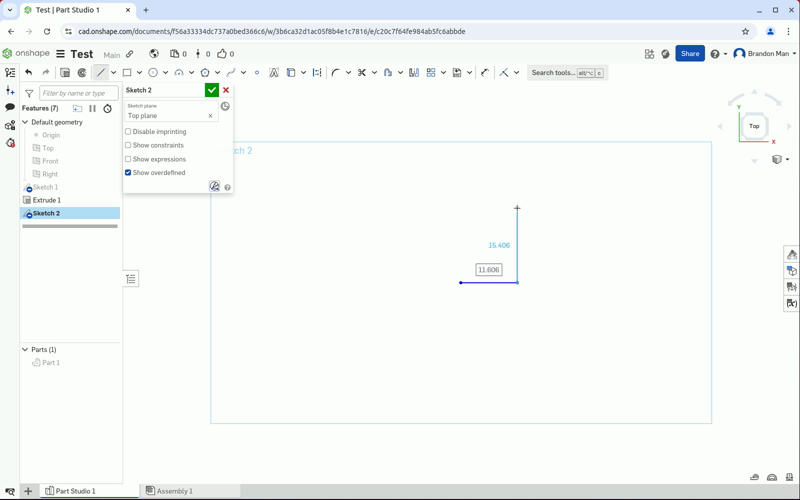
key_up(shift)
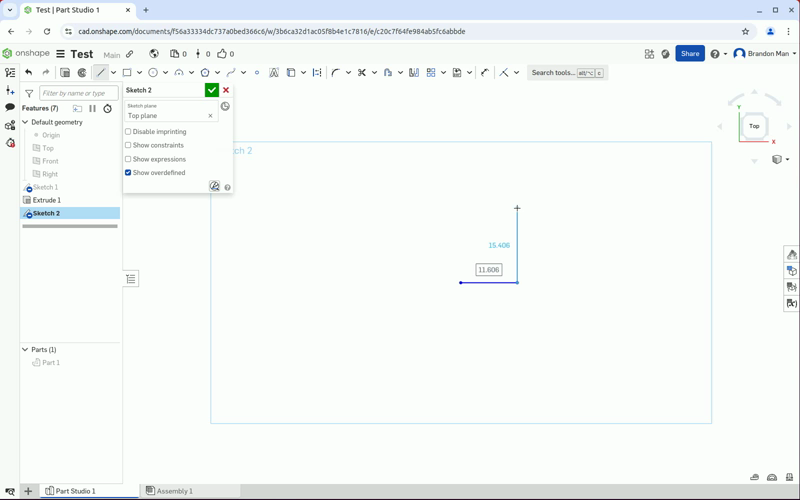
key_down(shift)
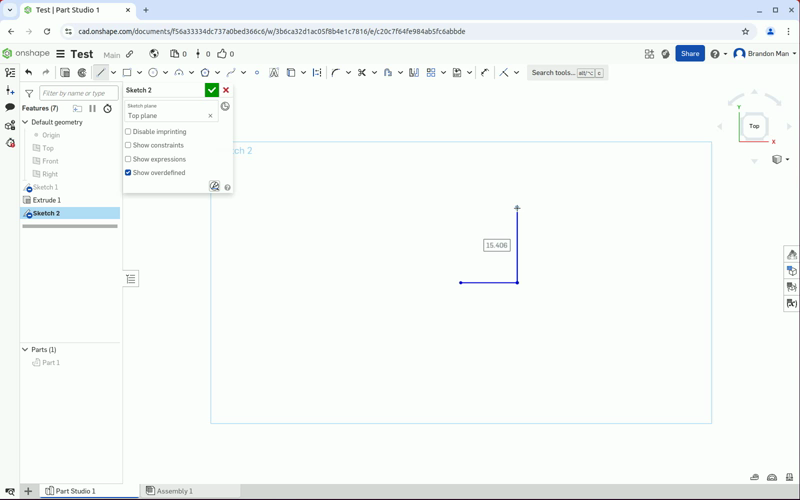
mouse_move(460, 282)
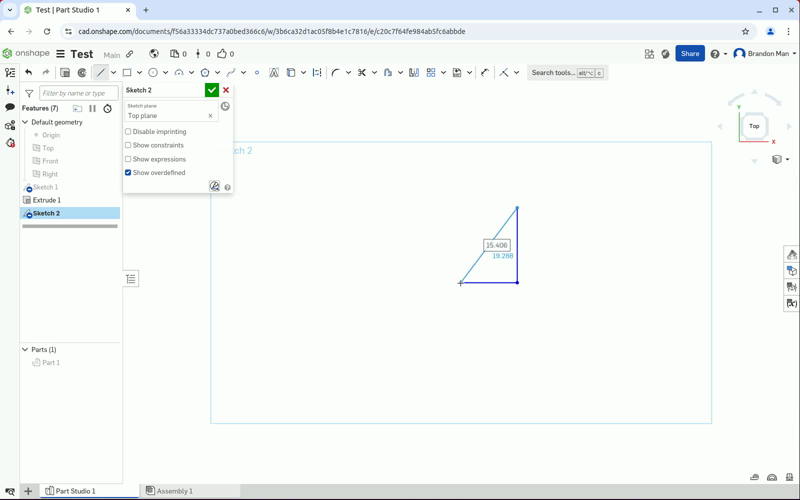
key_up(shift)
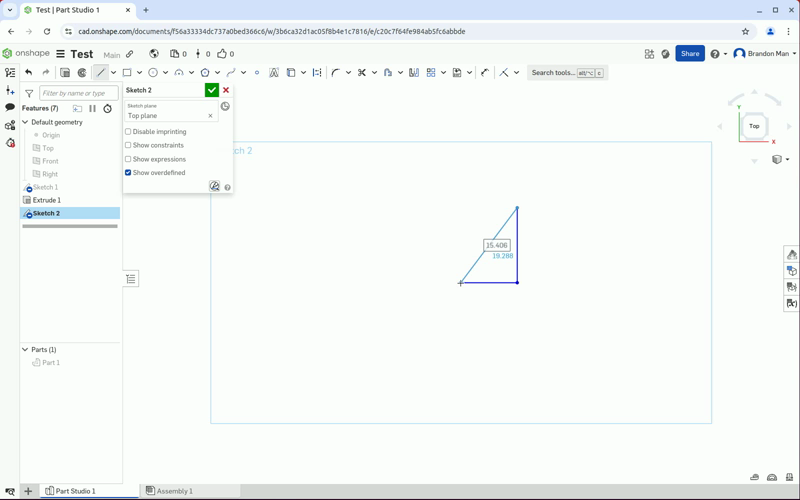
click(460, 282)
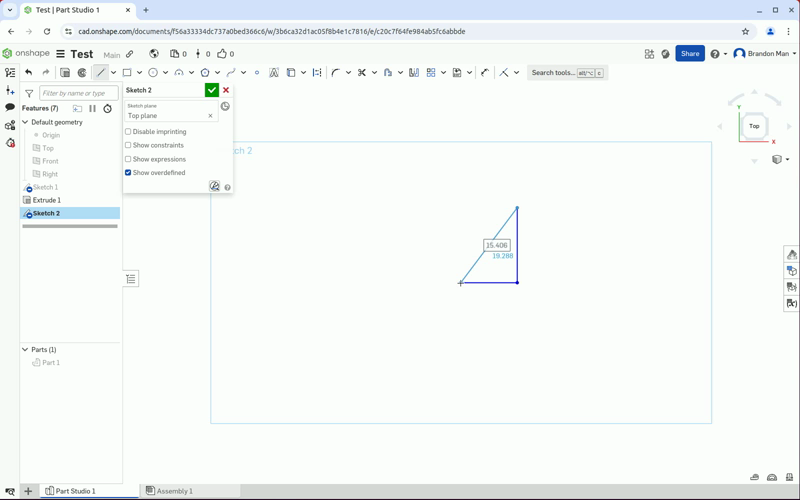
key(esc)
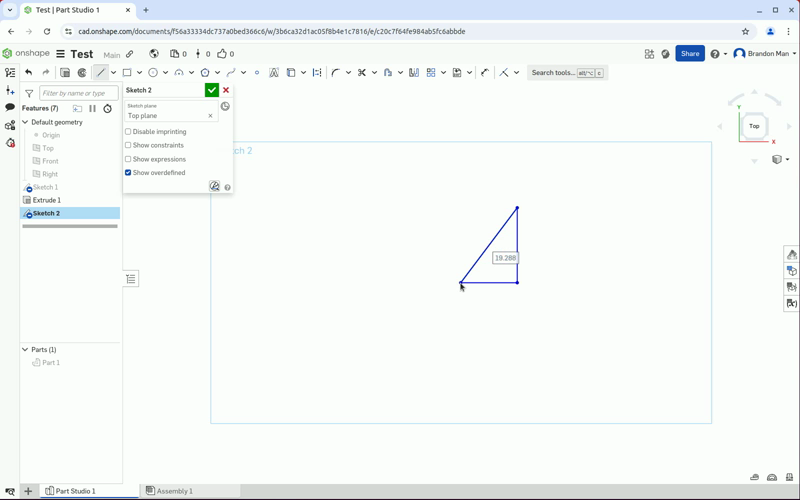
mouse_move(474, 268)
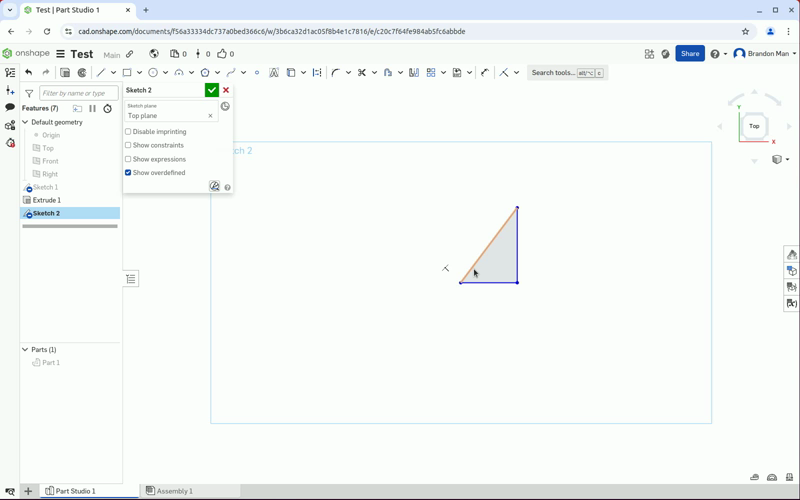
click(474, 268)
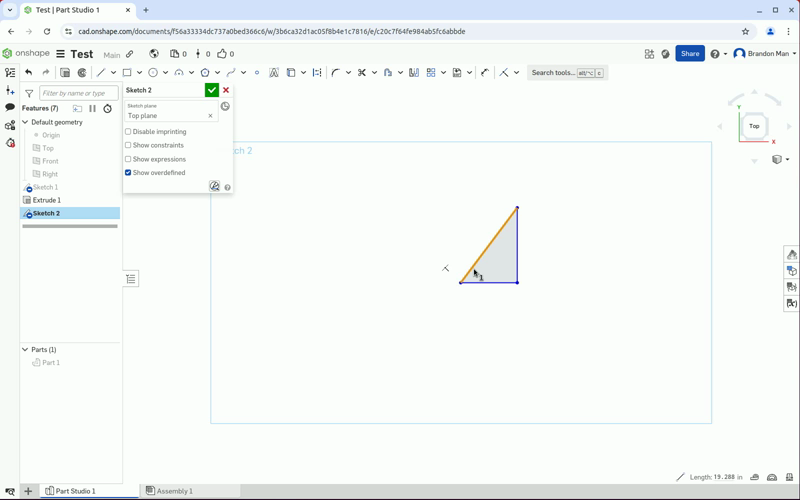
mouse_move(73, 352)
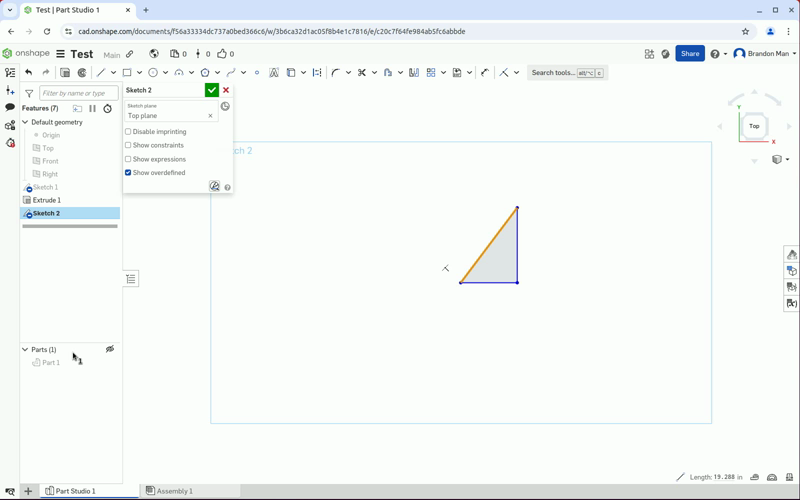
key(shift+y)
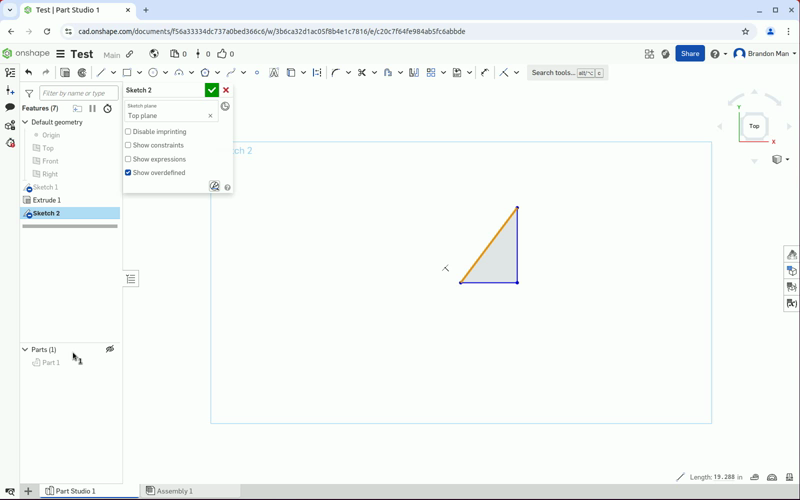
key(shift+e)
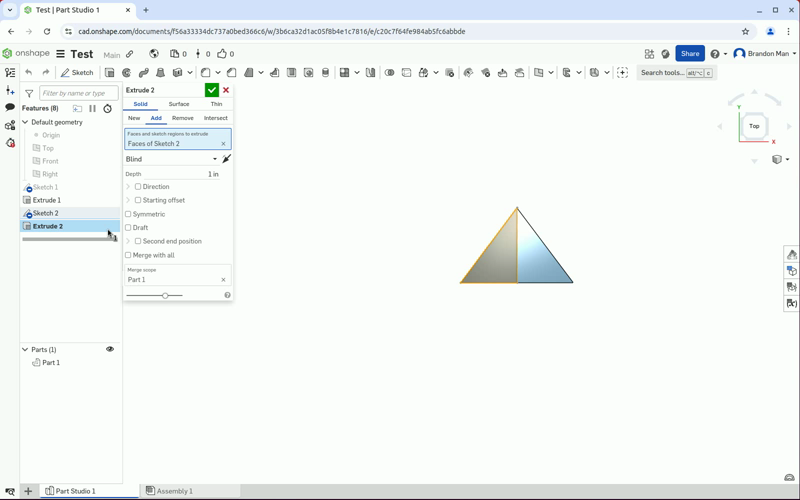
mouse_move(143, 106)
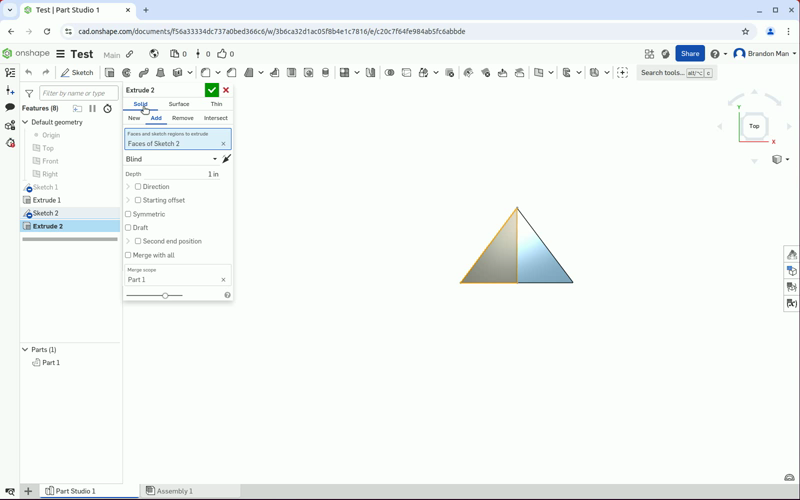
click(143, 106)
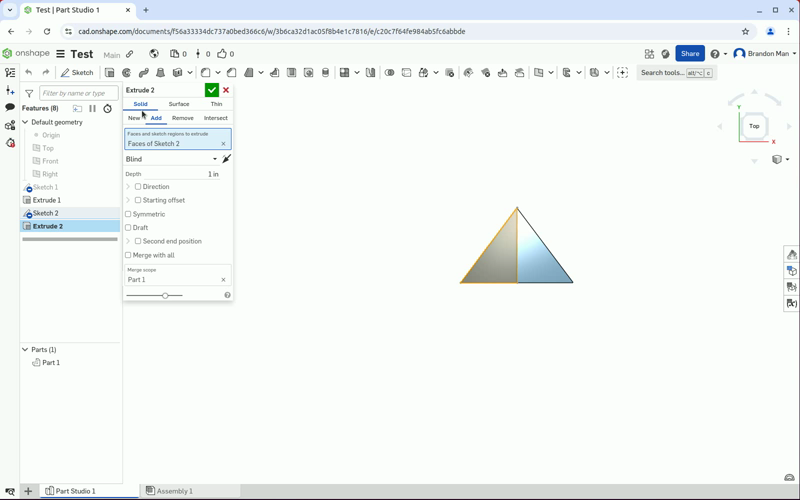
mouse_move(137, 120)
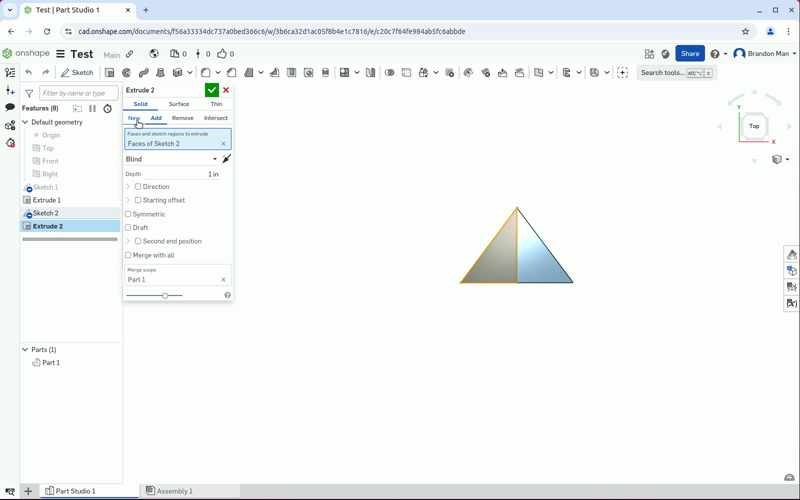
click(137, 120)
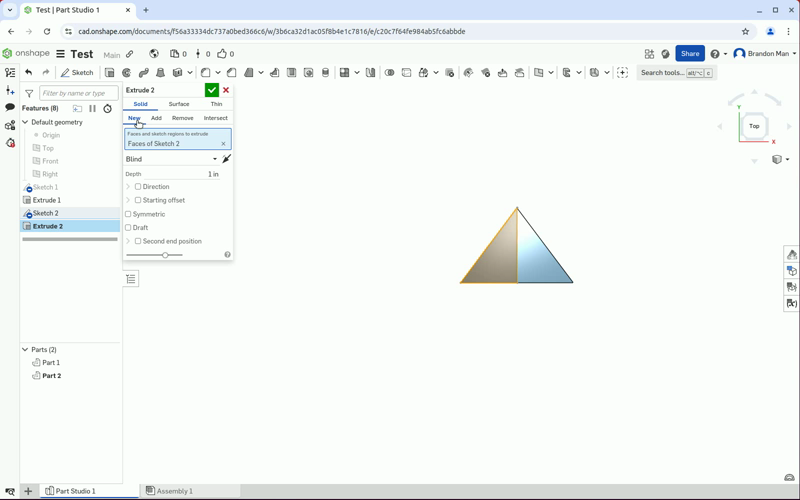
key(tab, 4)
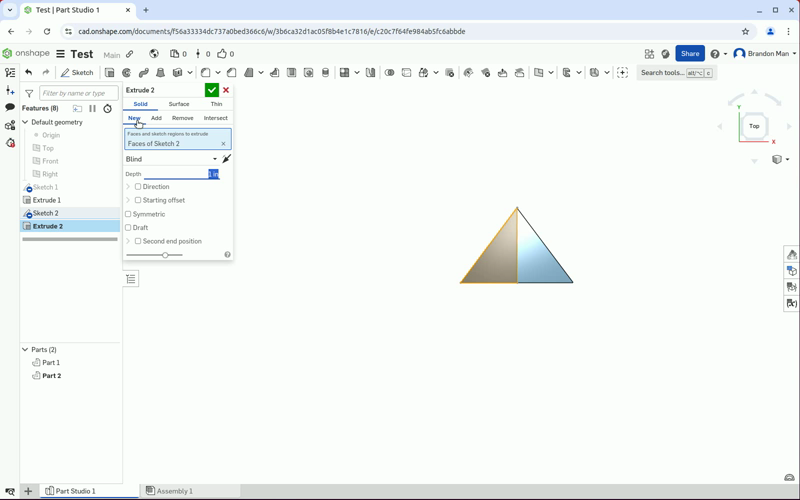
text(3.851)
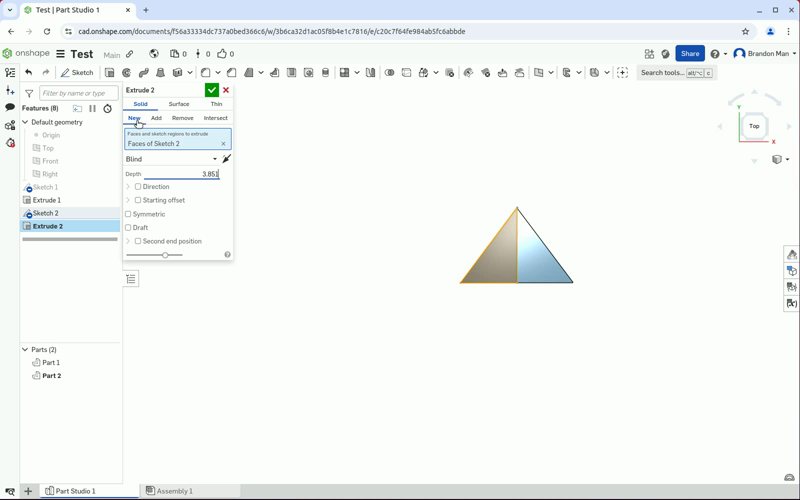
key(enter)
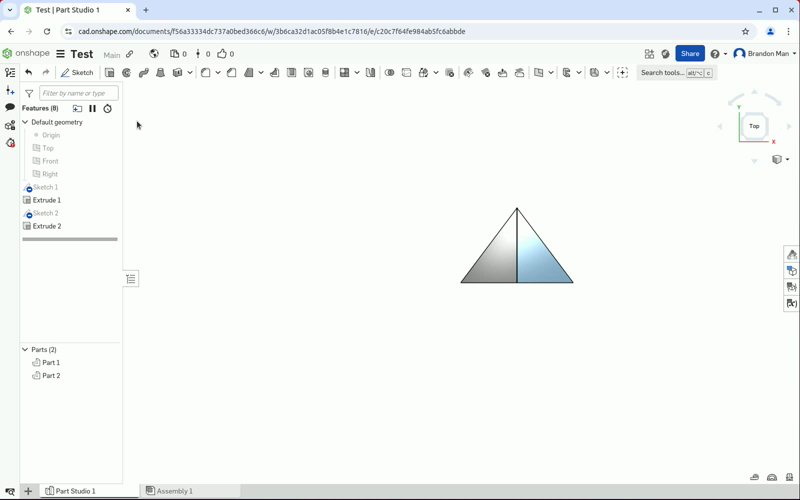
key(shift+h)
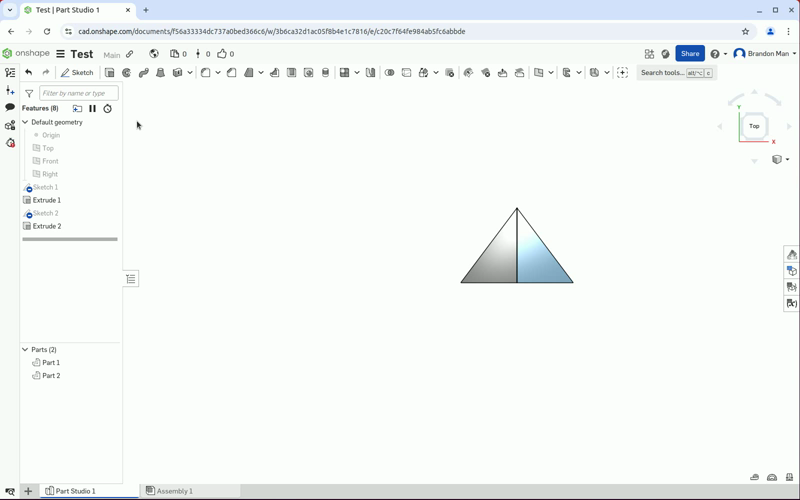
key(shift+h)
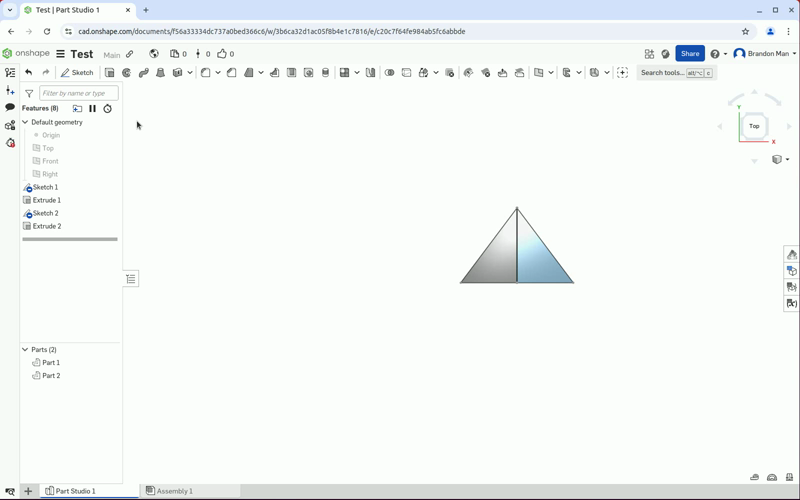
key(shift+7)
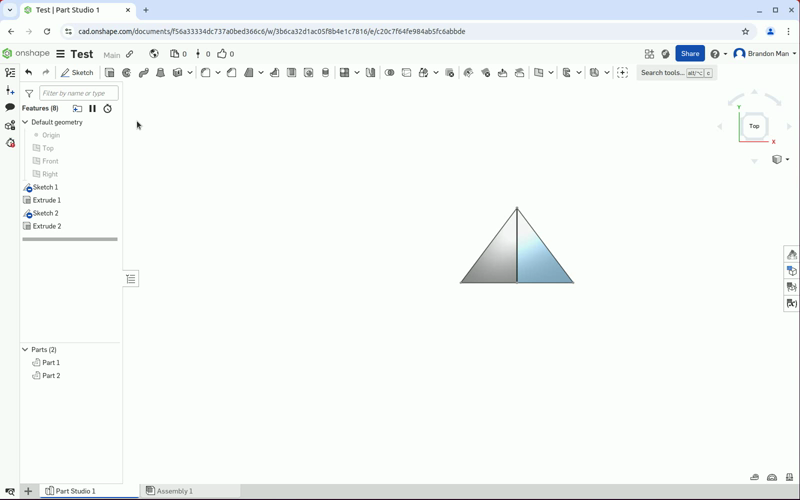
key(up, 3)
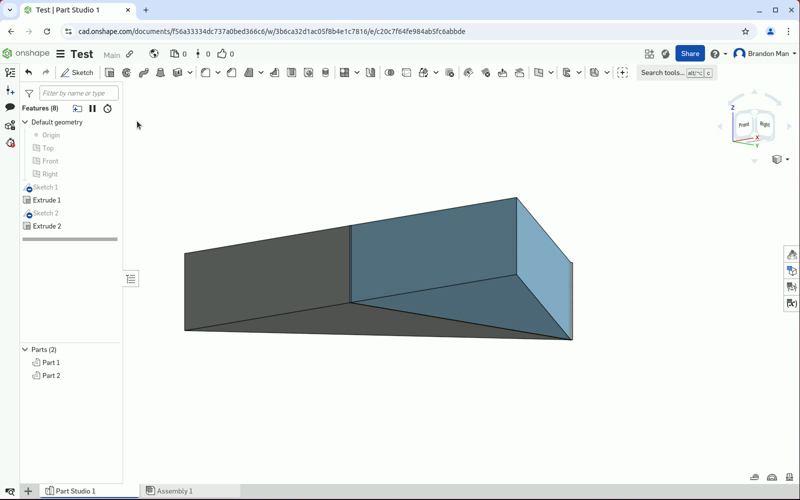
key(left, 3)
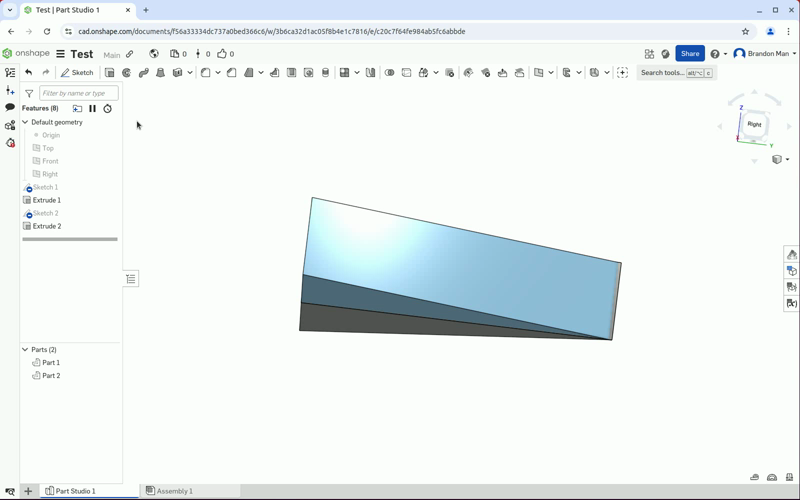
key(right, 3)
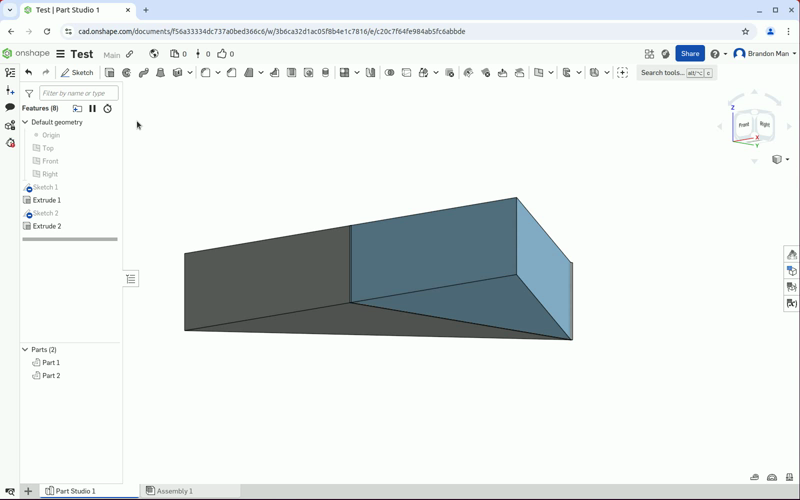
key(down, 3)
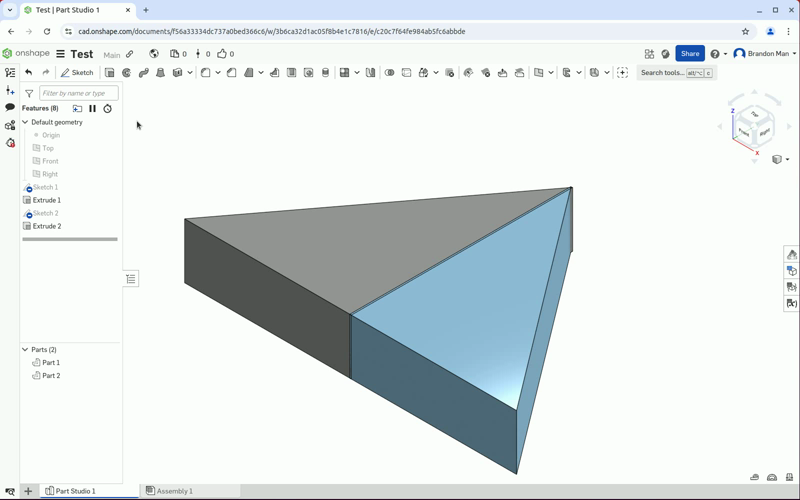
mouse_move(73, 189)
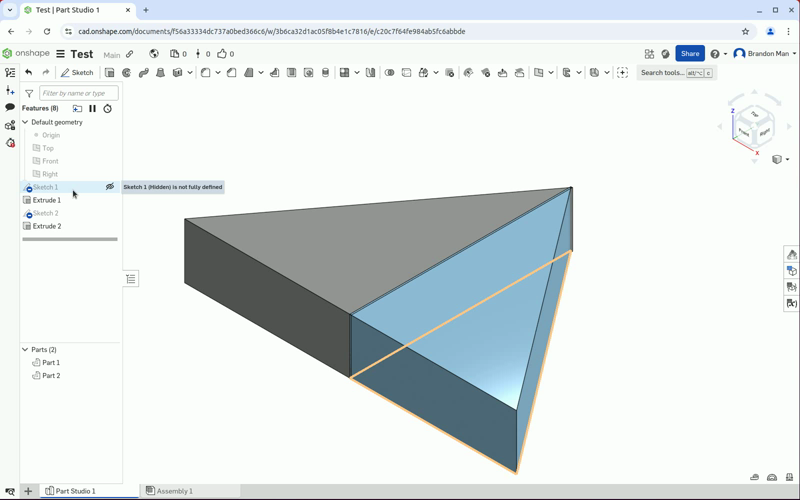
click(73, 189)